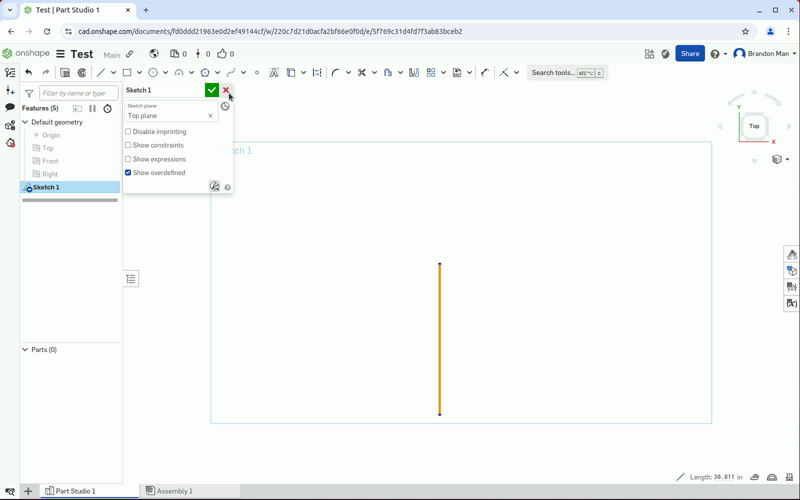
key(shift+h)
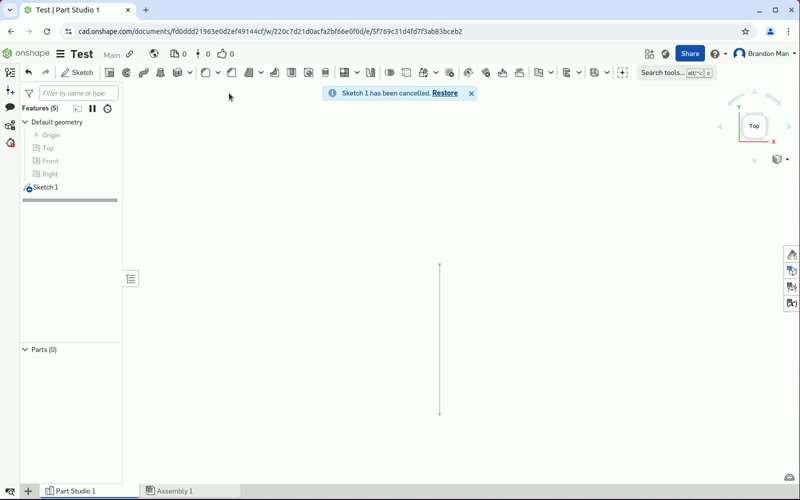
key(shift+s)
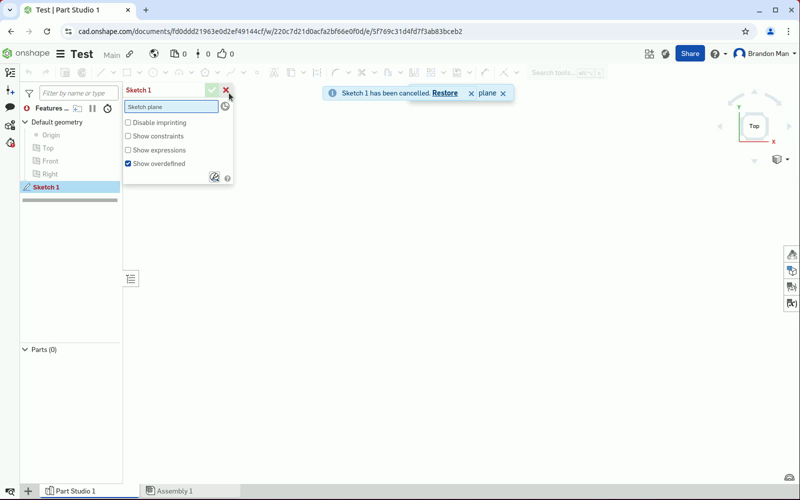
mouse_move(73, 150)
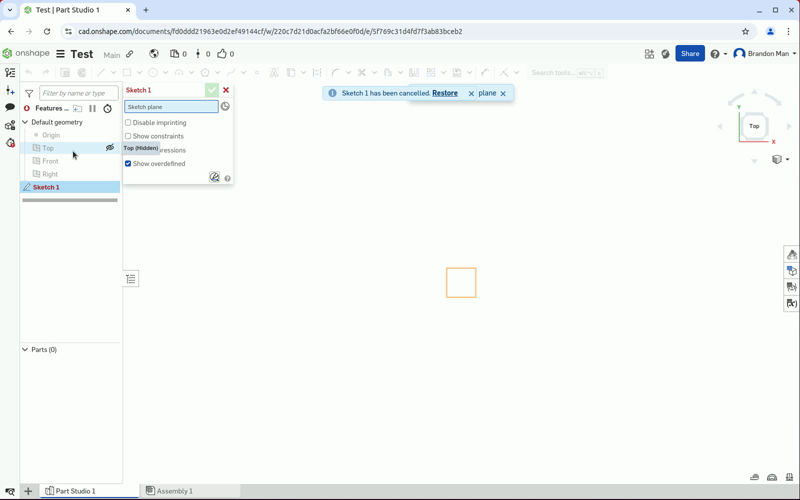
click(73, 150)
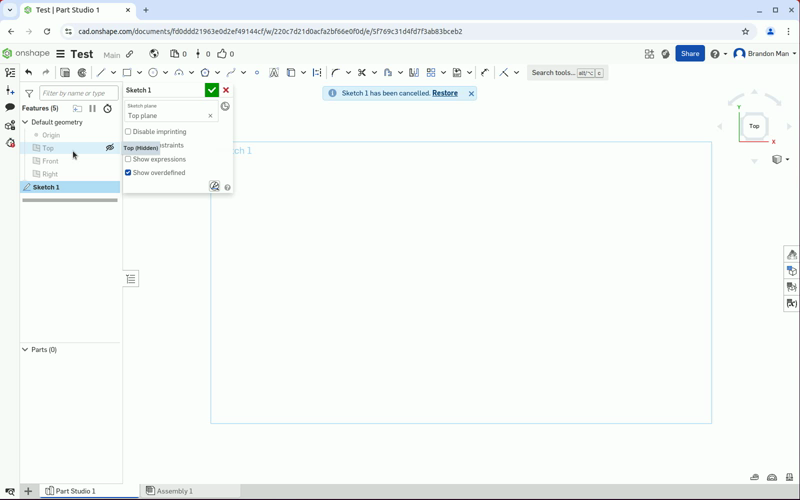
mouse_move(73, 352)
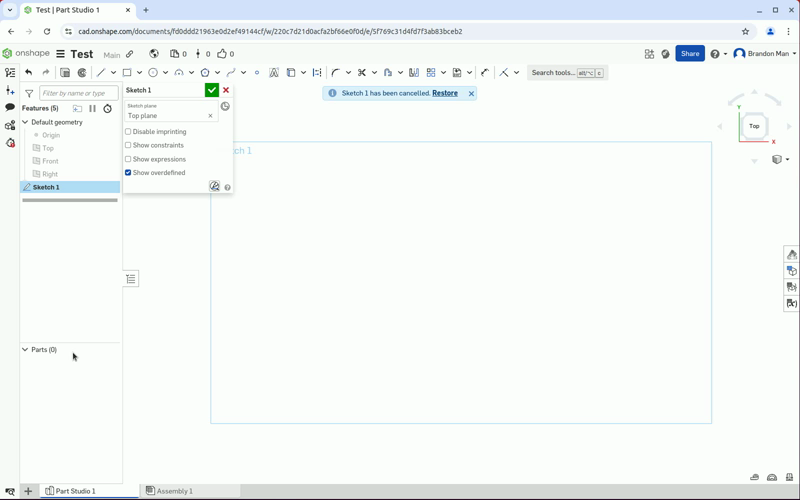
key(y)
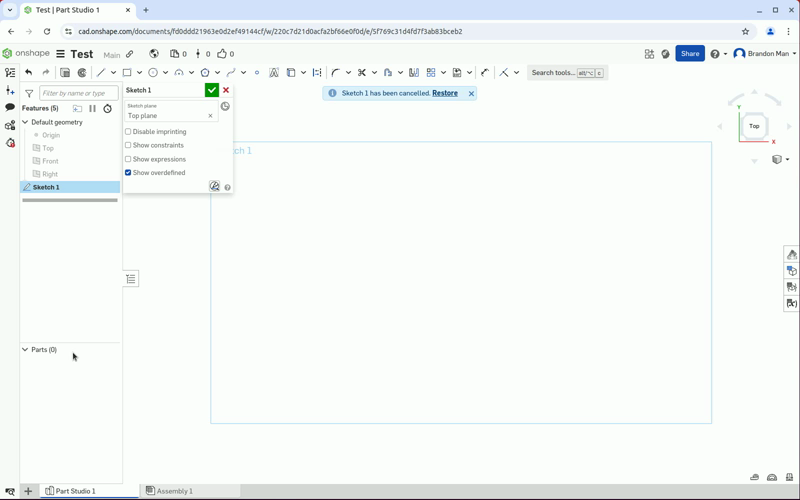
key(l)
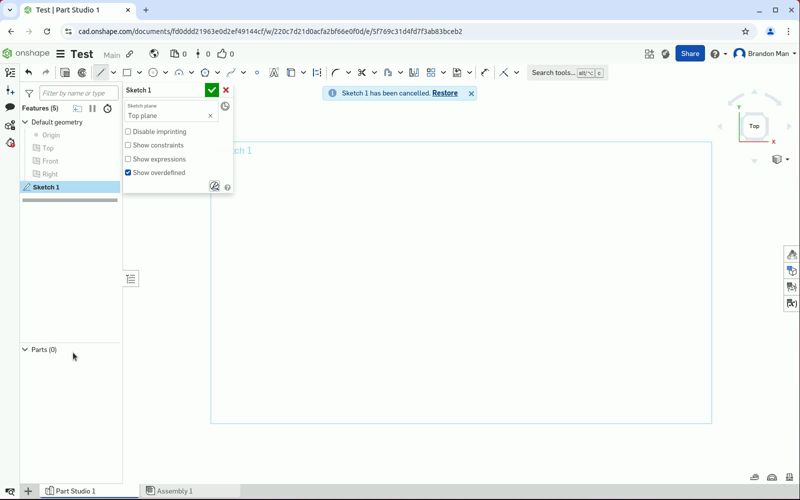
key_down(shift)
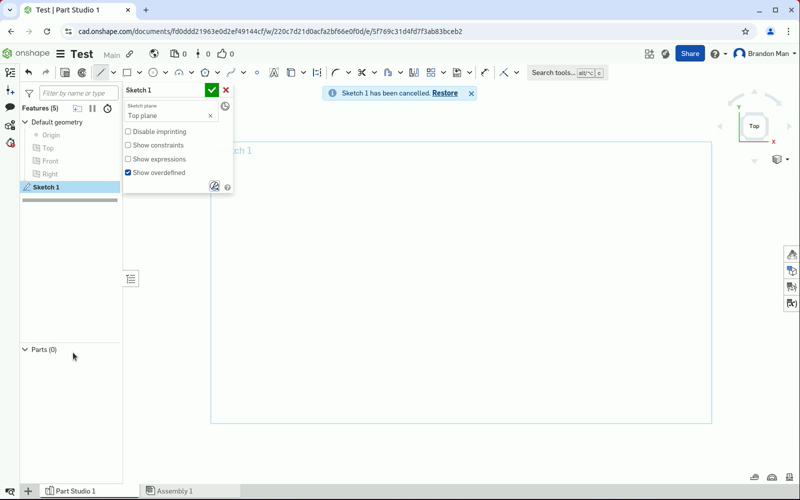
mouse_move(369, 374)
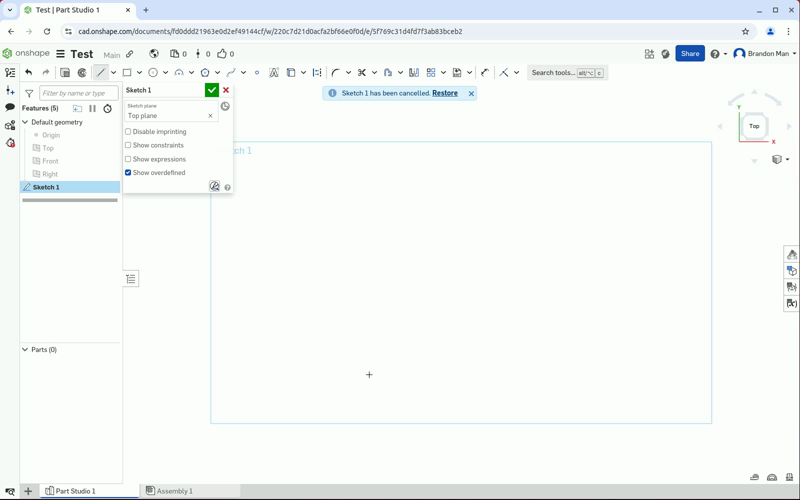
click(369, 374)
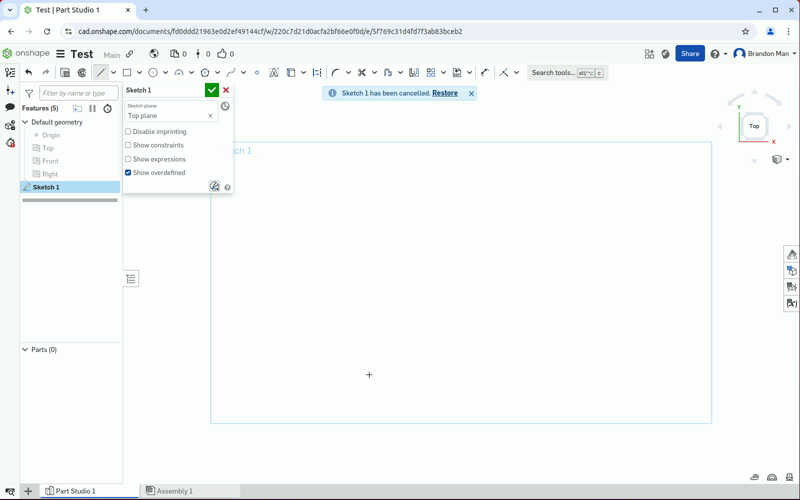
key_up(shift)
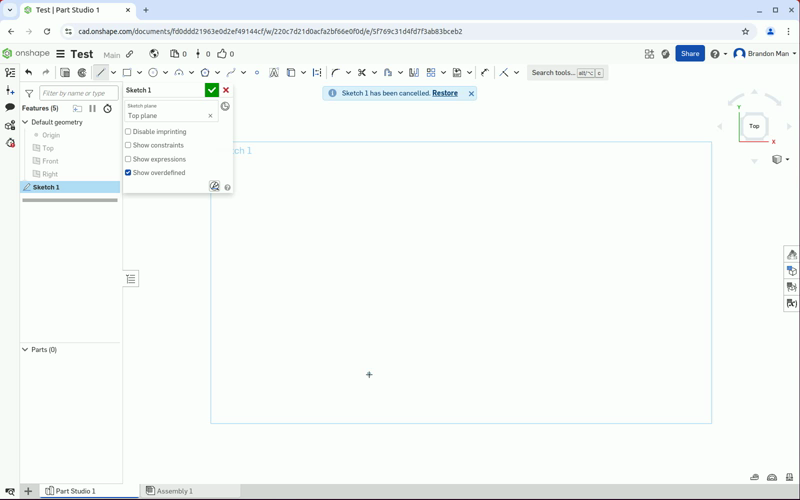
key_down(shift)
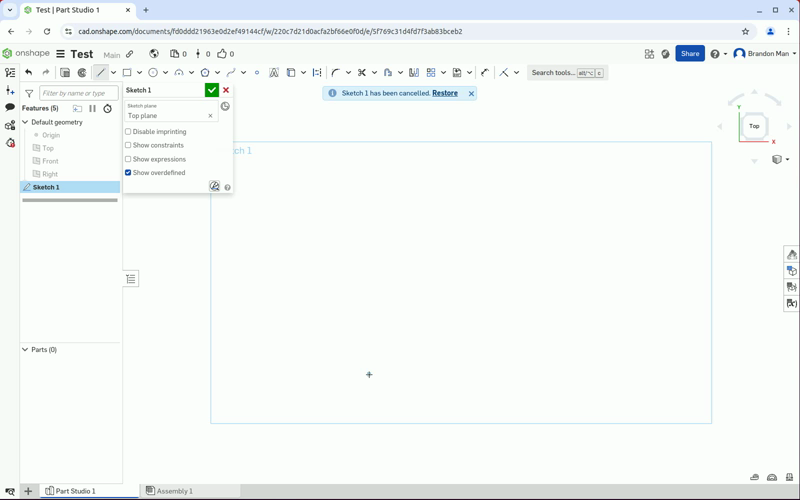
mouse_move(551, 374)
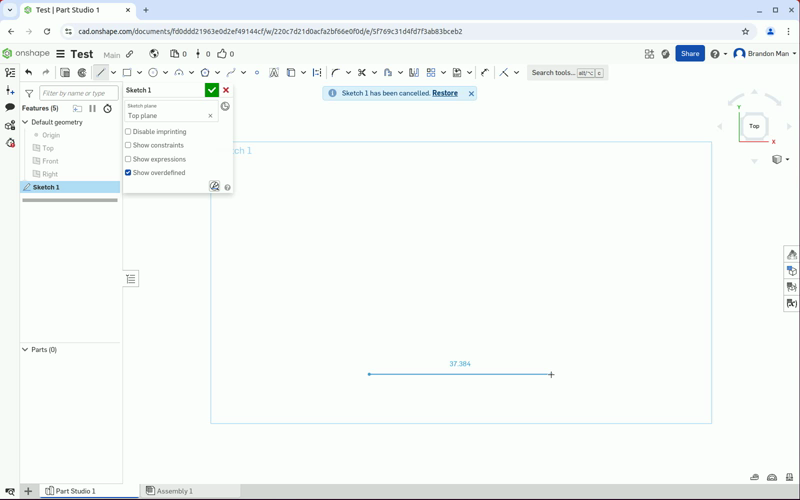
click(551, 374)
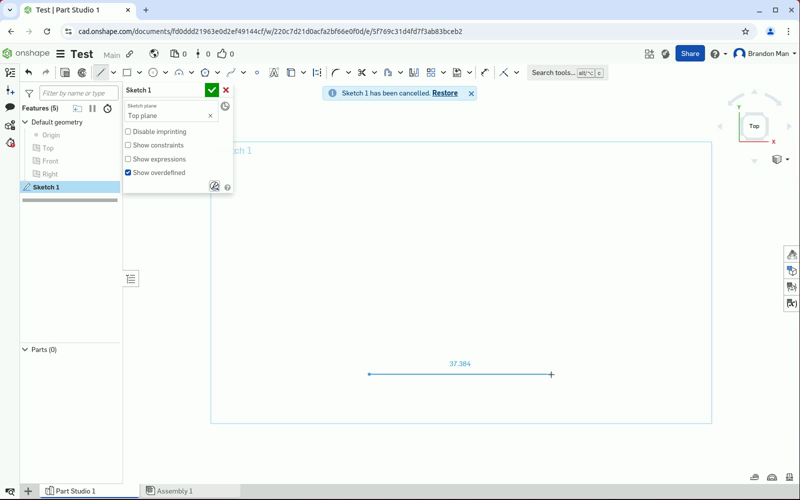
key_up(shift)
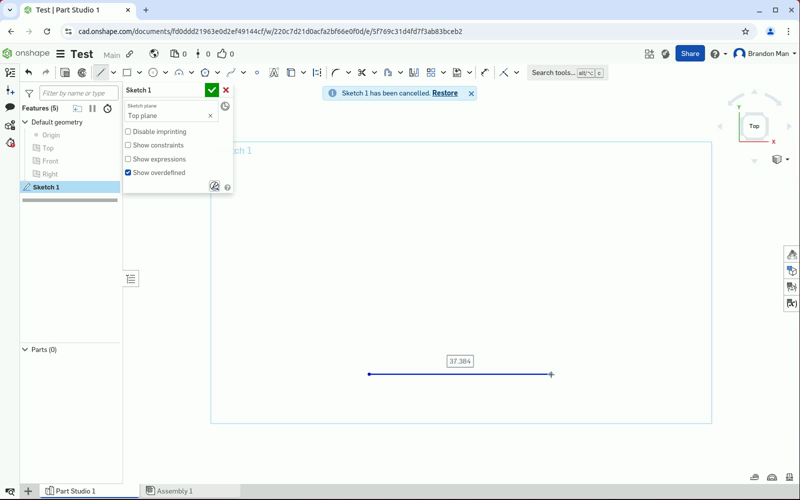
key_down(shift)
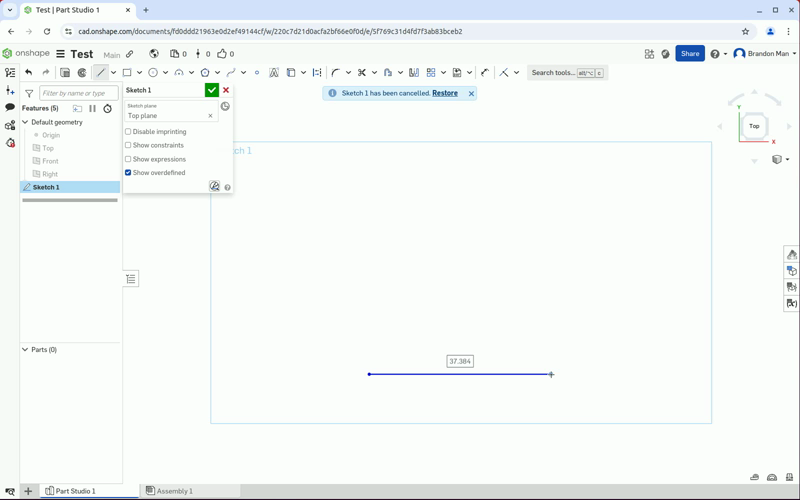
mouse_move(551, 192)
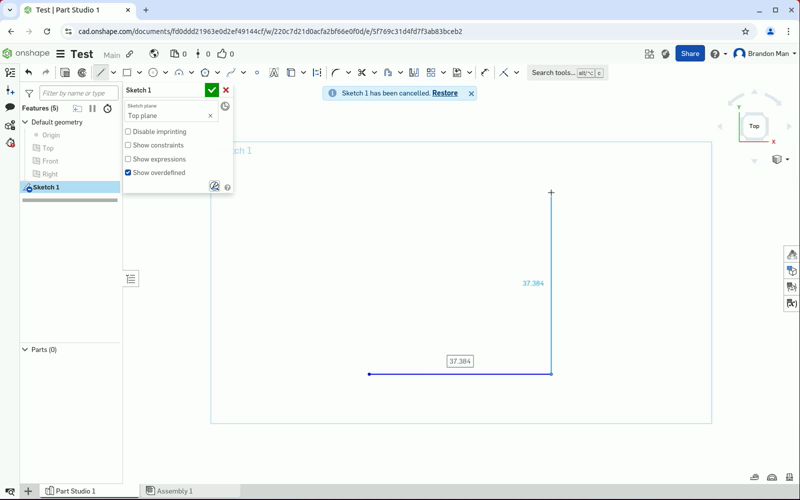
click(551, 192)
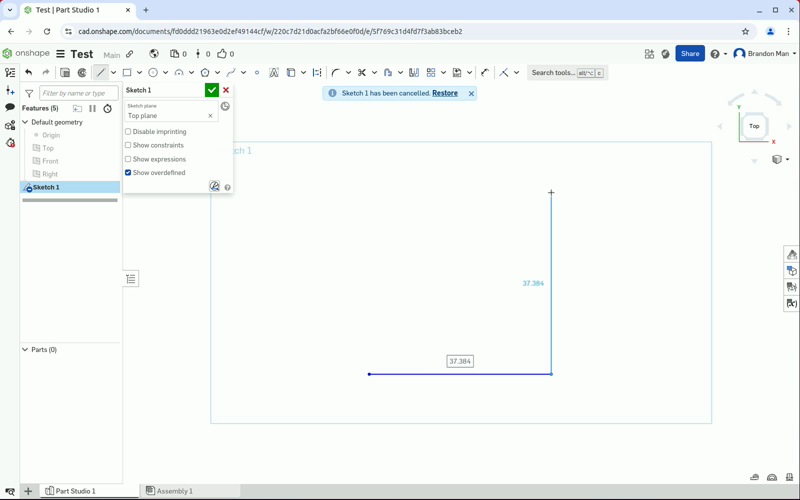
key_up(shift)
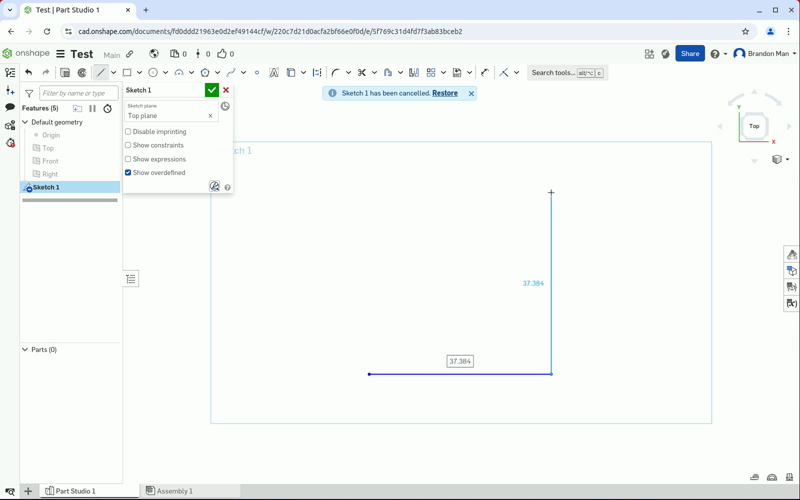
key_down(shift)
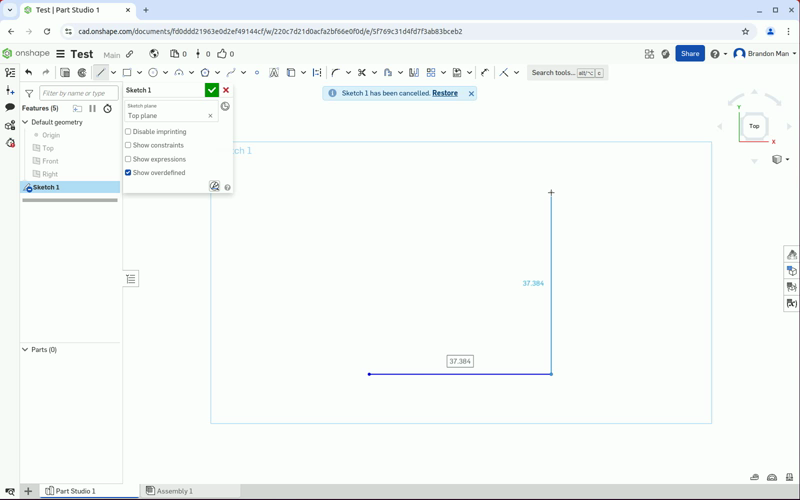
mouse_move(369, 192)
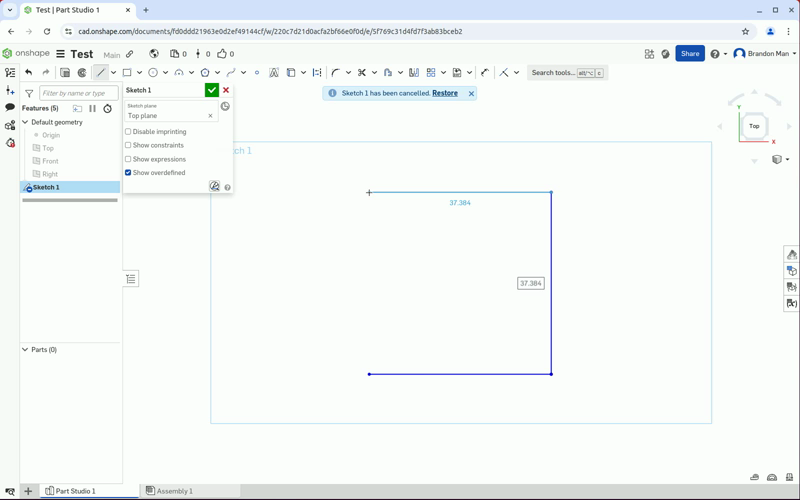
click(369, 192)
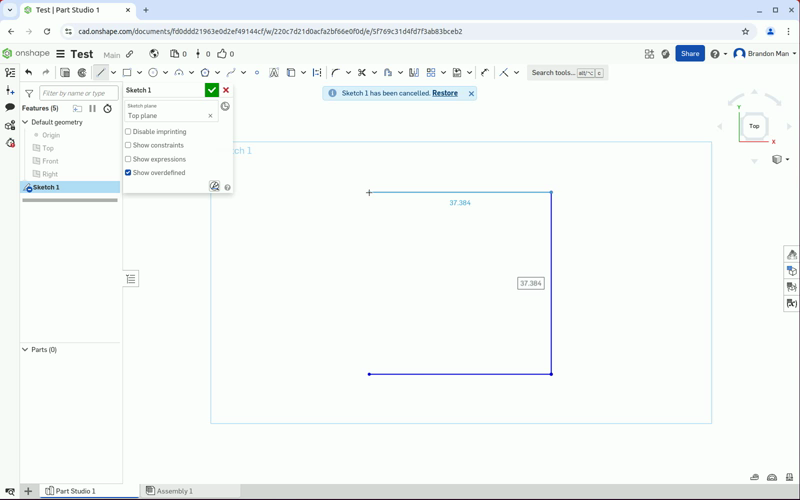
key_up(shift)
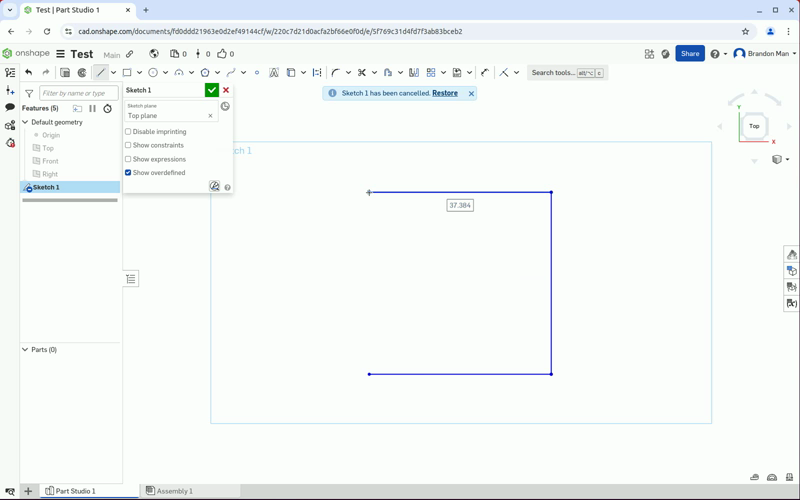
key_down(shift)
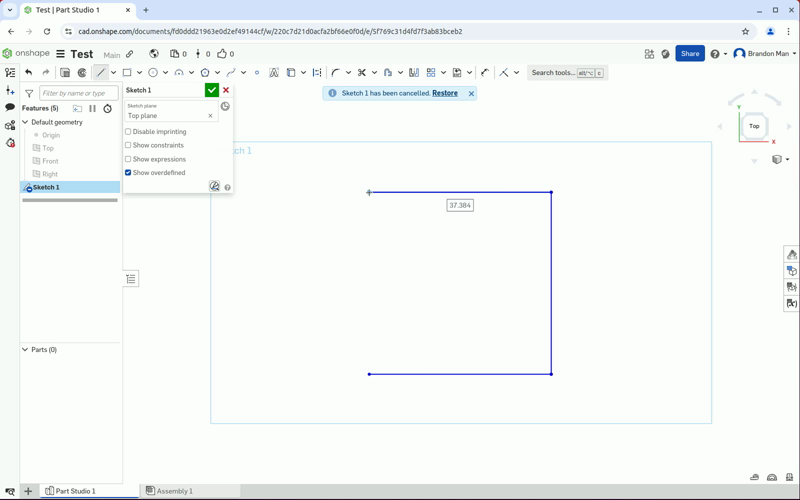
mouse_move(369, 374)
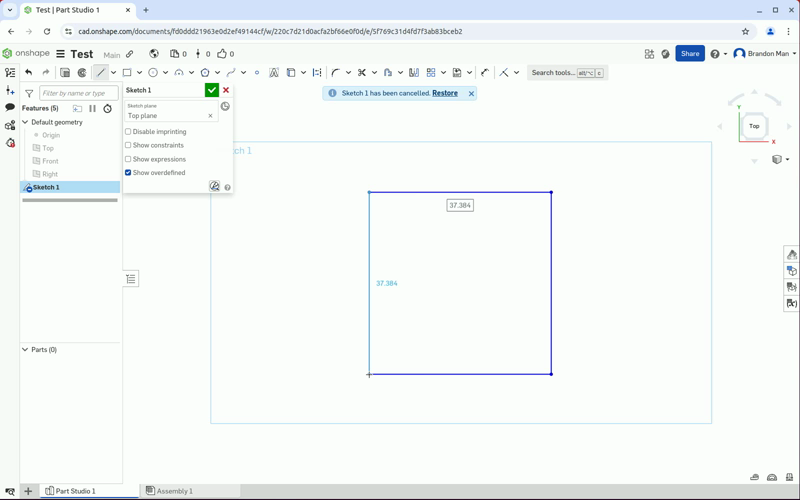
key_up(shift)
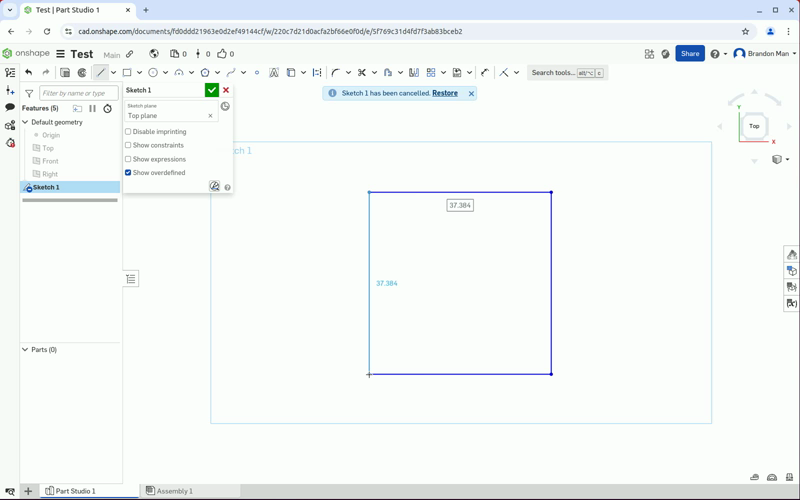
click(369, 374)
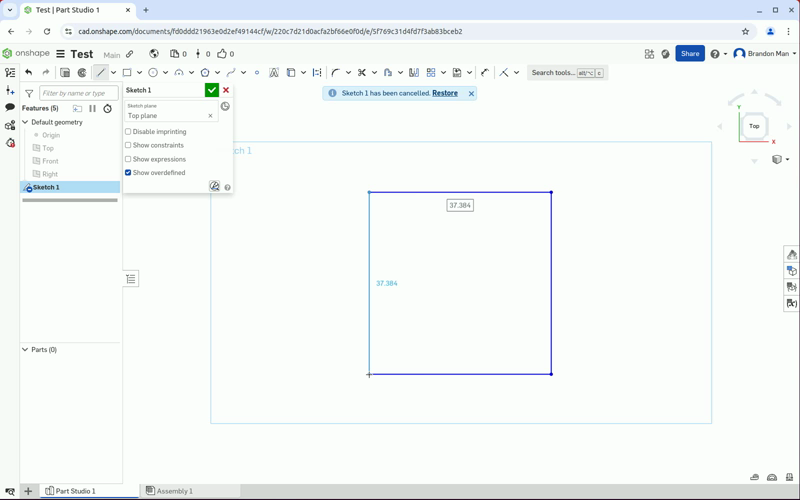
key(esc)
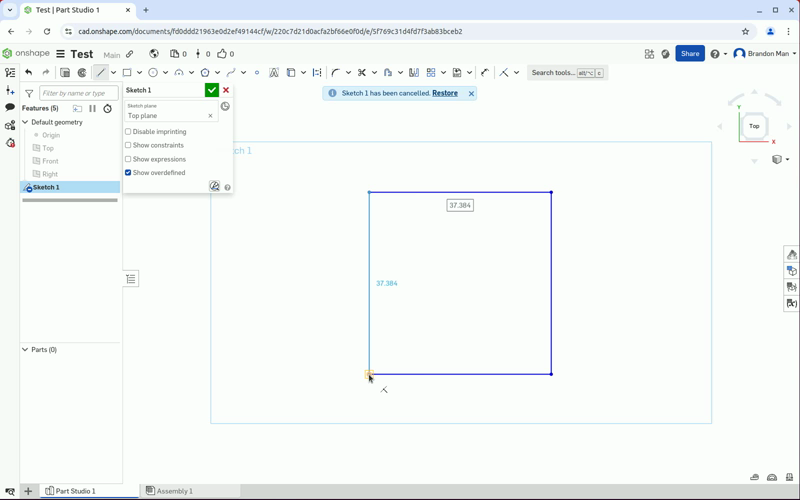
mouse_move(491, 348)
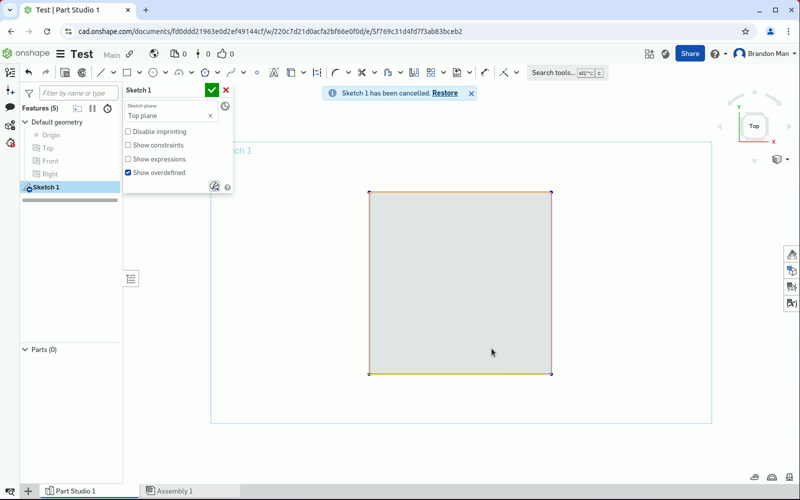
click(491, 348)
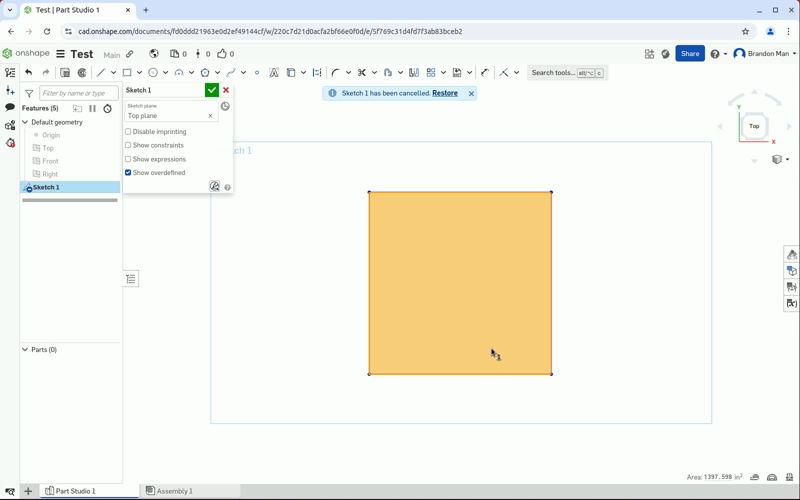
mouse_move(73, 352)
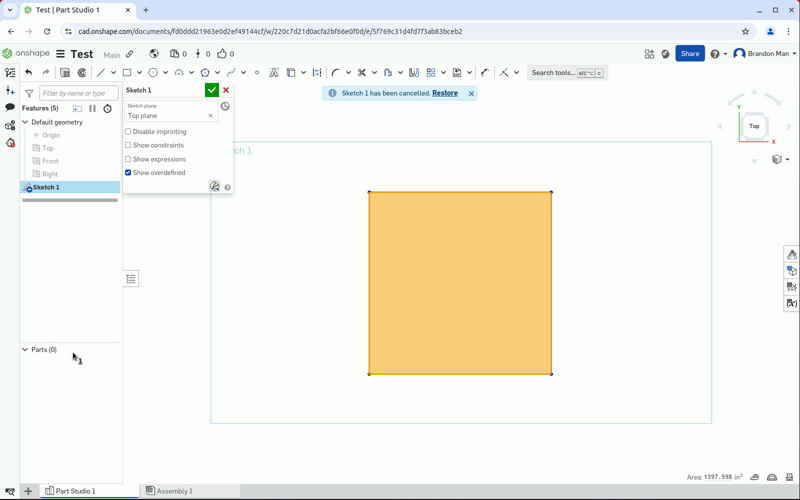
key(shift+y)
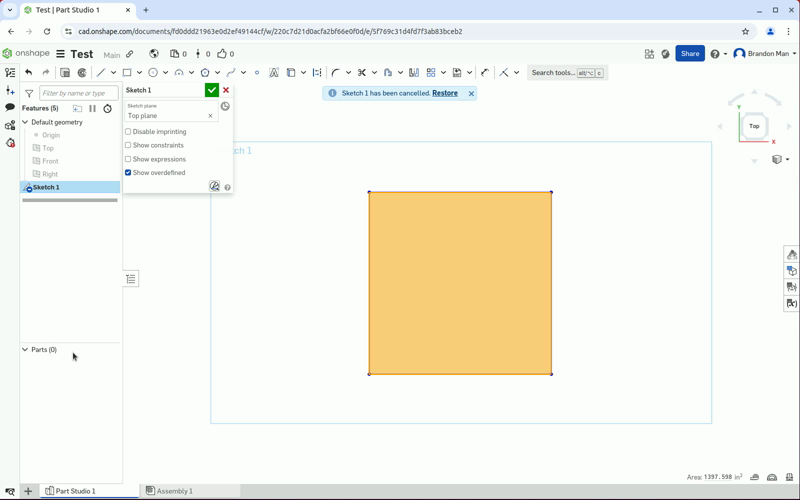
key(shift+e)
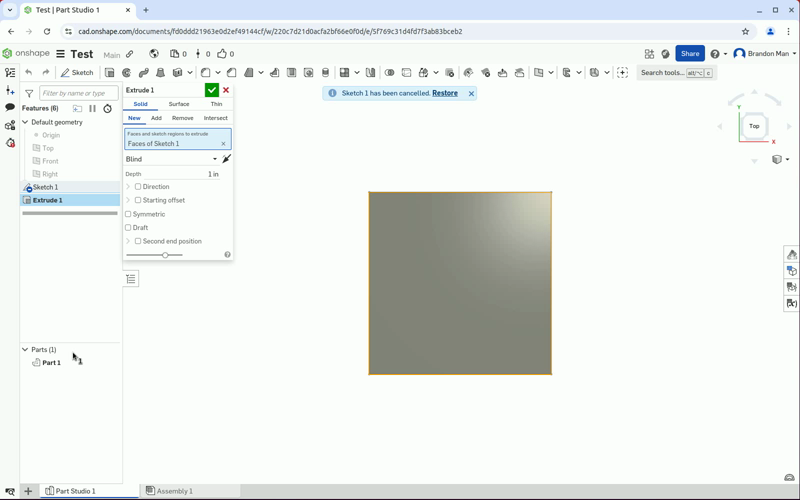
mouse_move(143, 106)
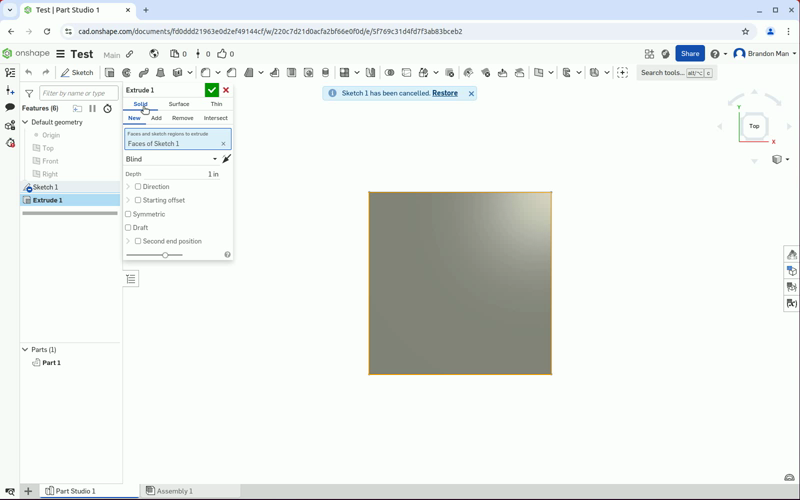
click(143, 106)
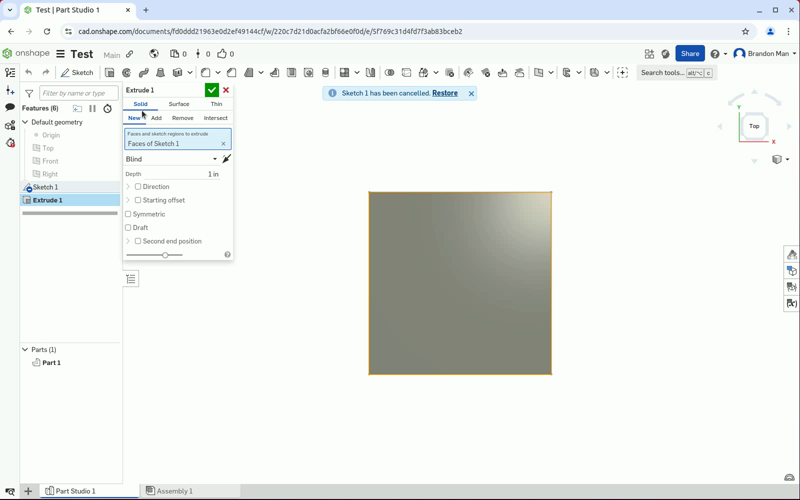
mouse_move(137, 120)
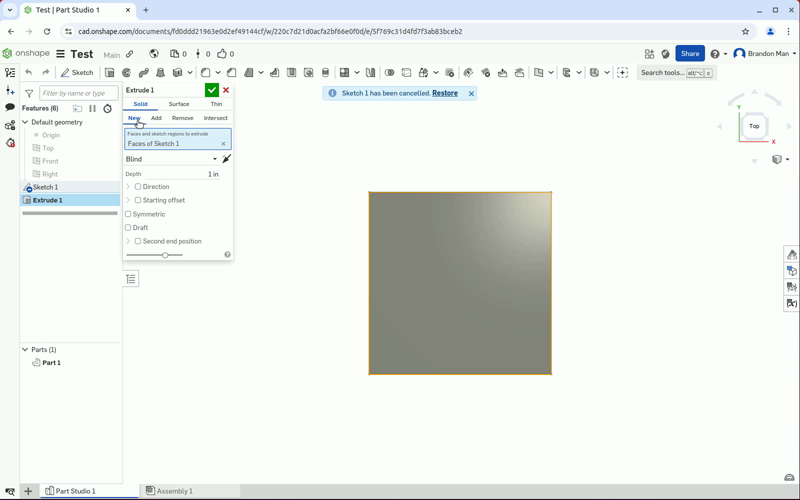
click(137, 120)
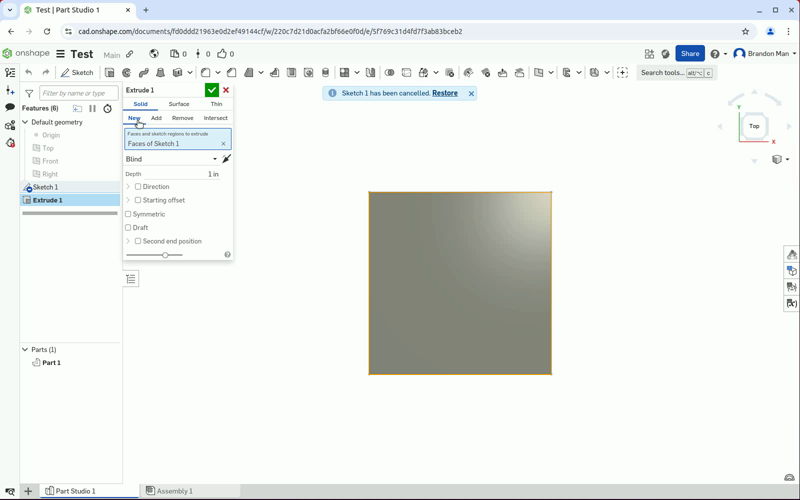
key(tab, 4)
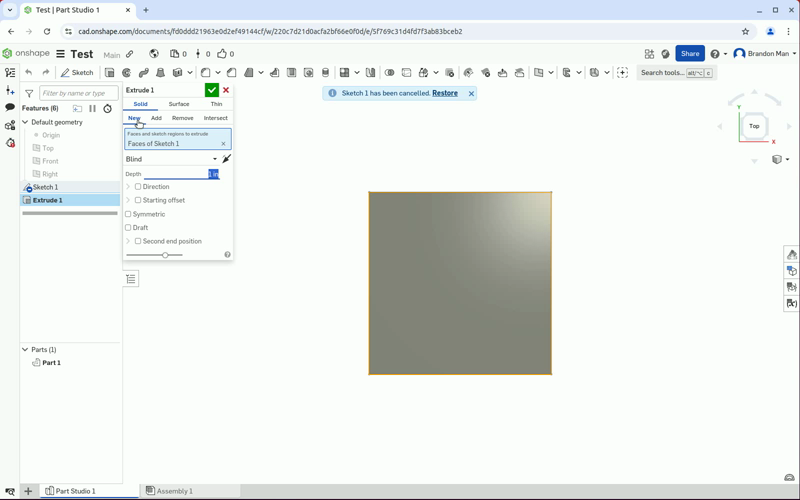
text(23.108)
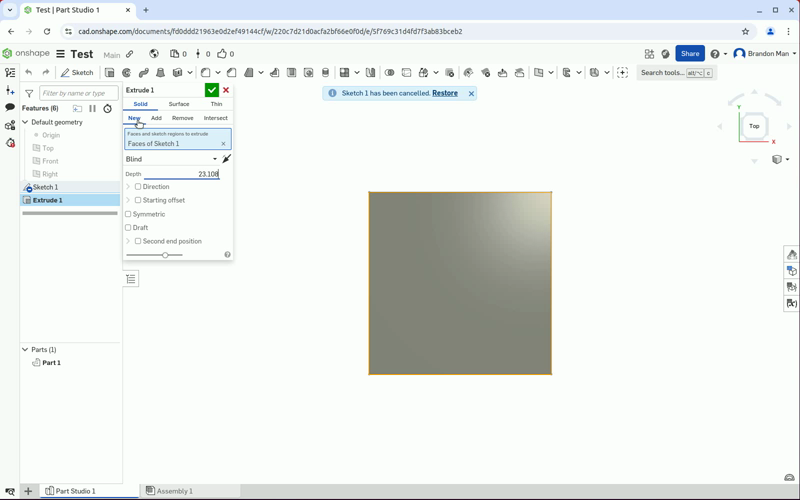
key(enter)
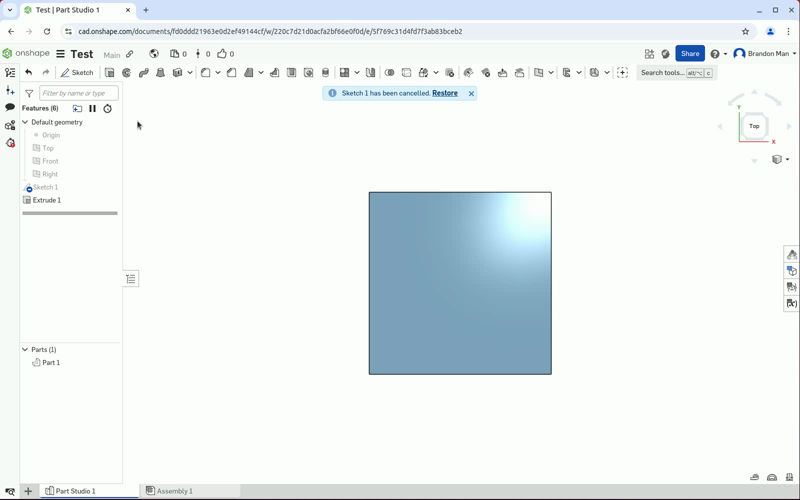
key(shift+h)
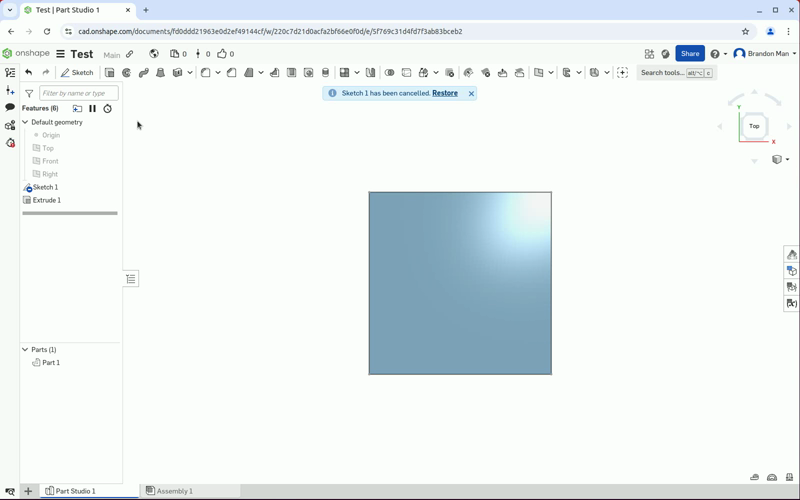
key(shift+h)
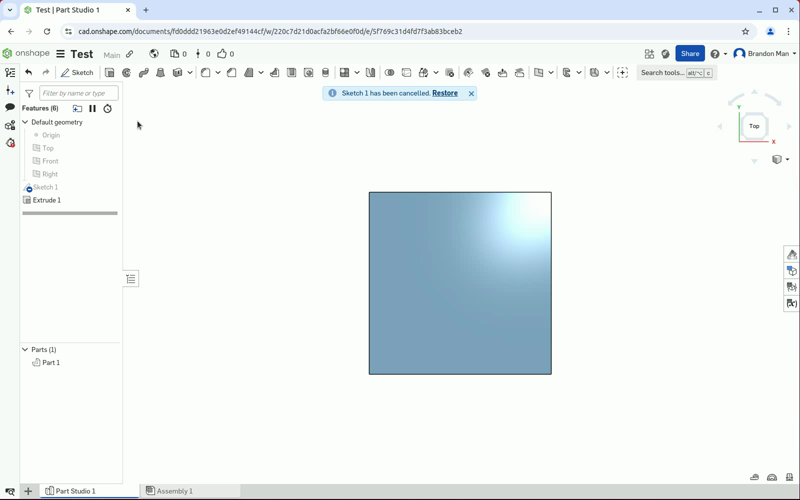
mouse_move(73, 189)
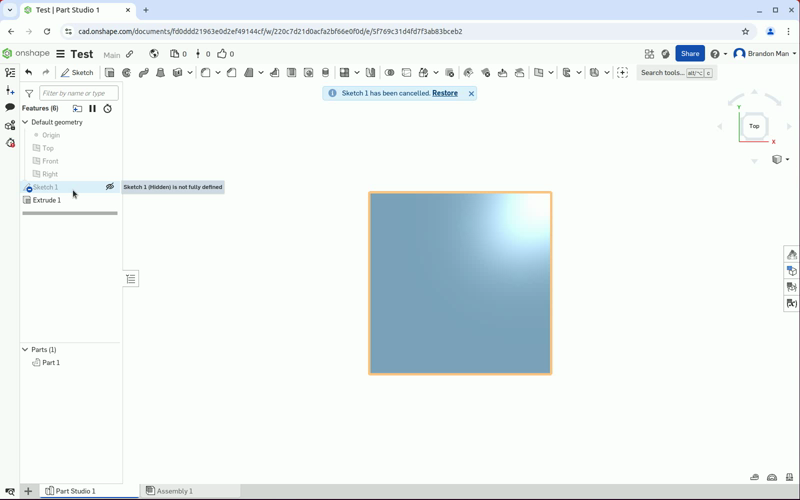
click(73, 189)
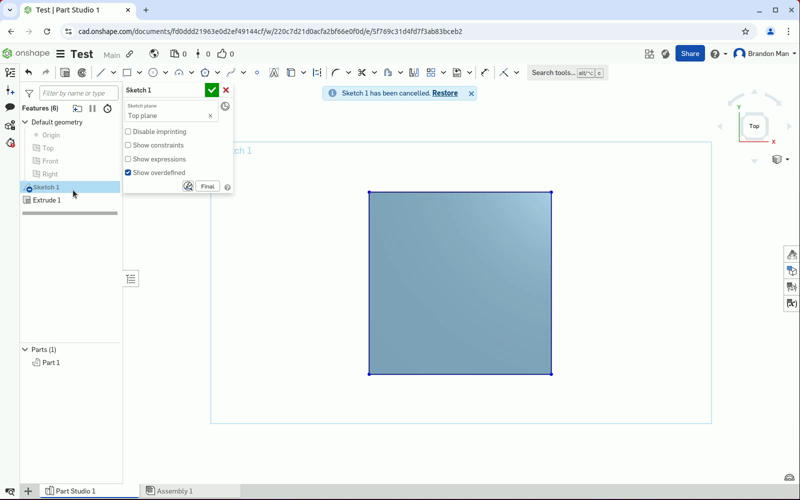
mouse_move(229, 92)
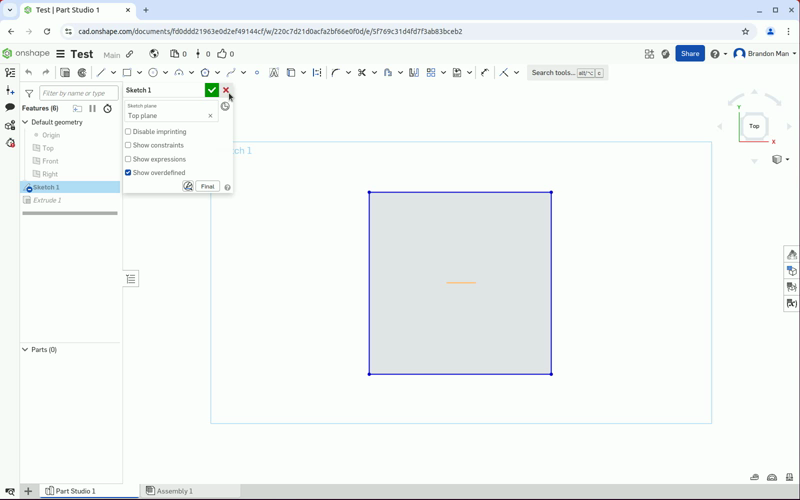
click(229, 92)
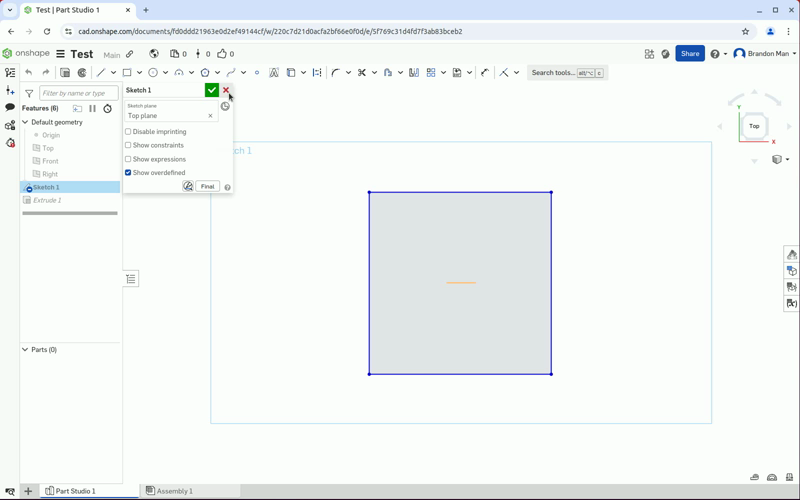
key(shift+s)
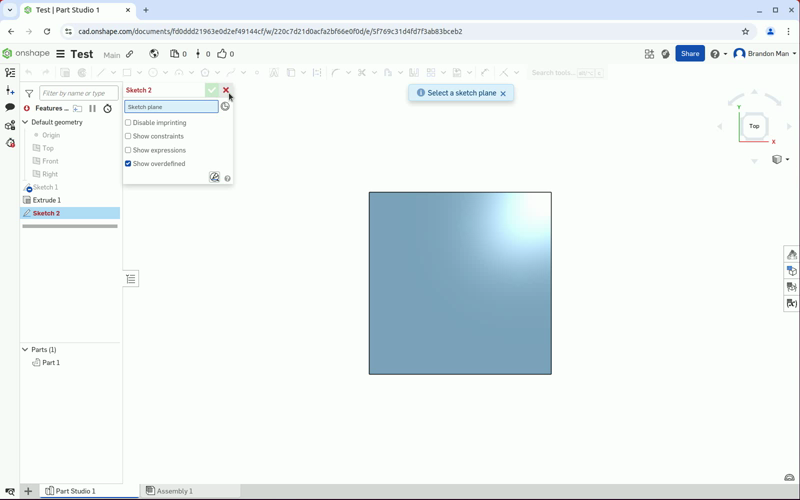
mouse_move(73, 150)
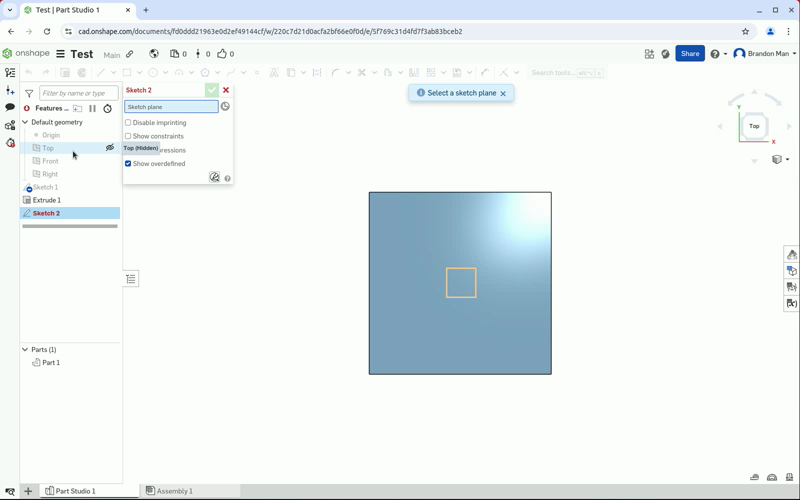
click(73, 150)
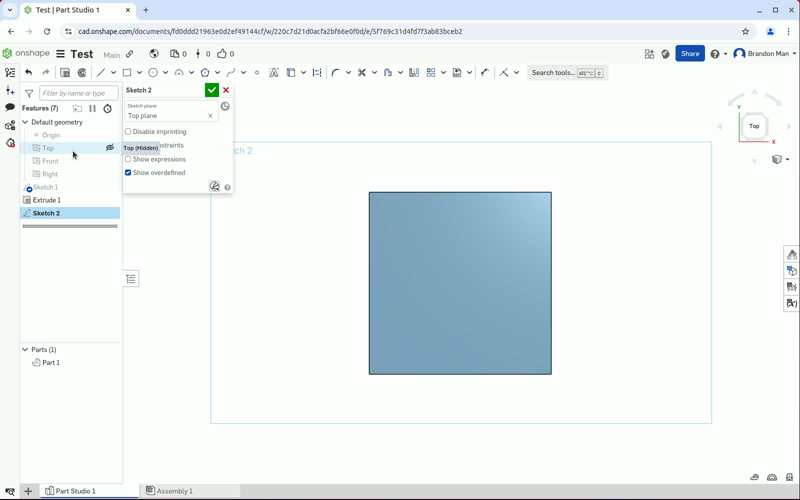
mouse_move(73, 352)
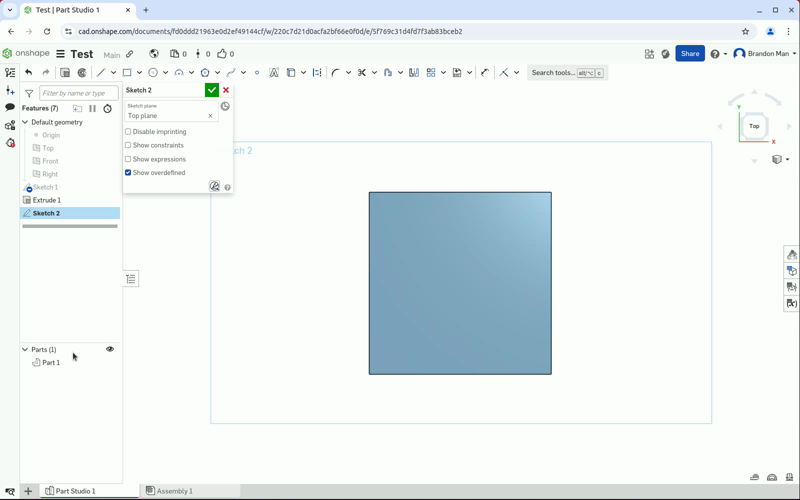
key(y)
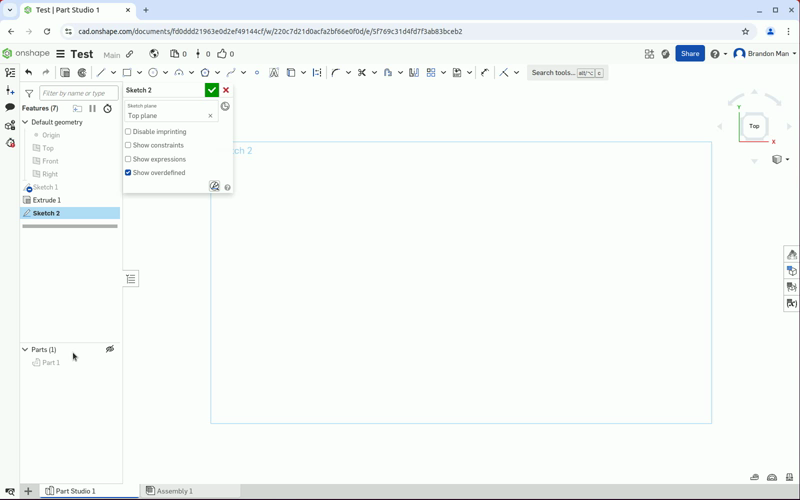
key(l)
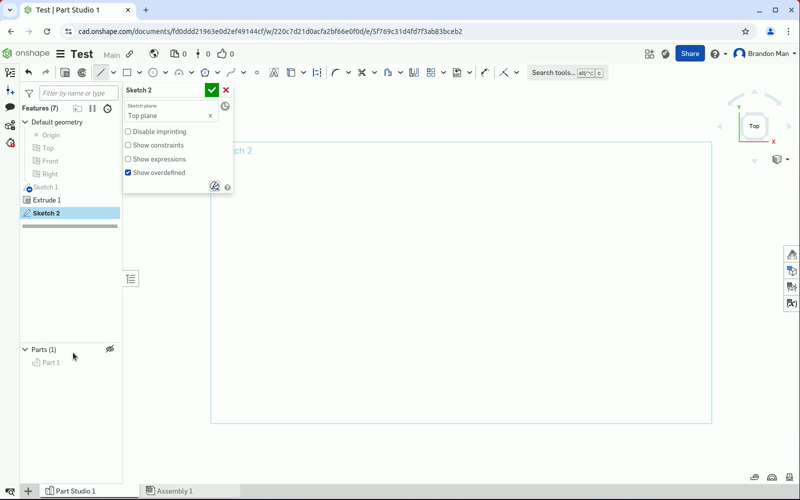
key_down(shift)
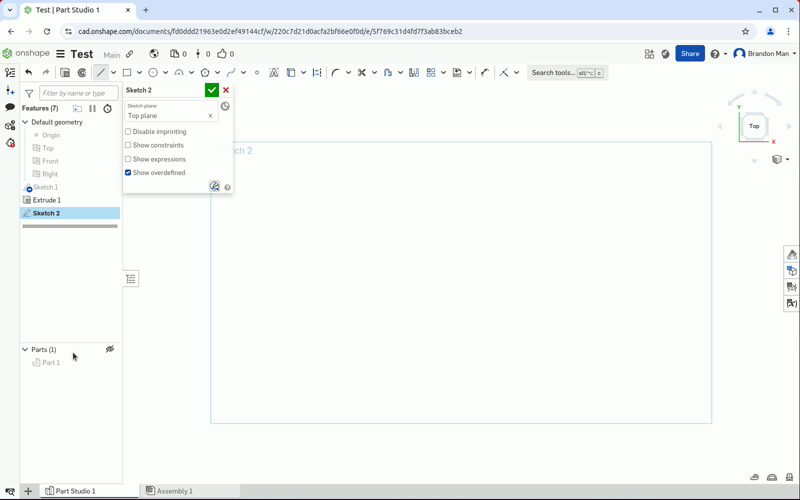
mouse_move(362, 381)
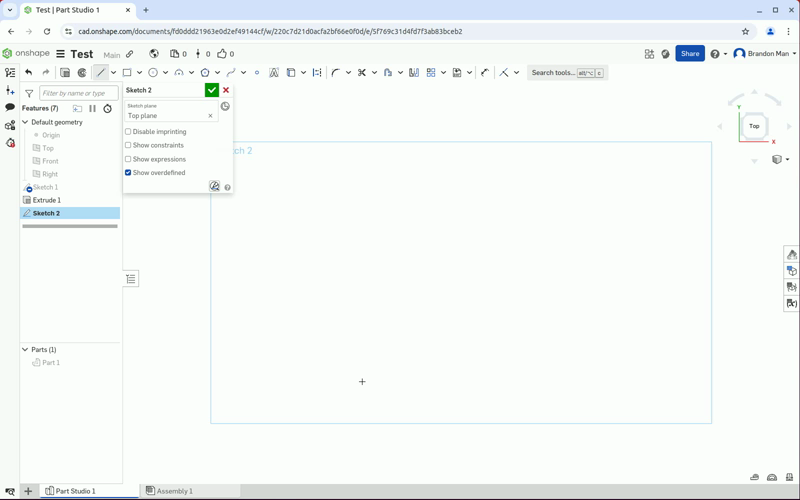
click(362, 381)
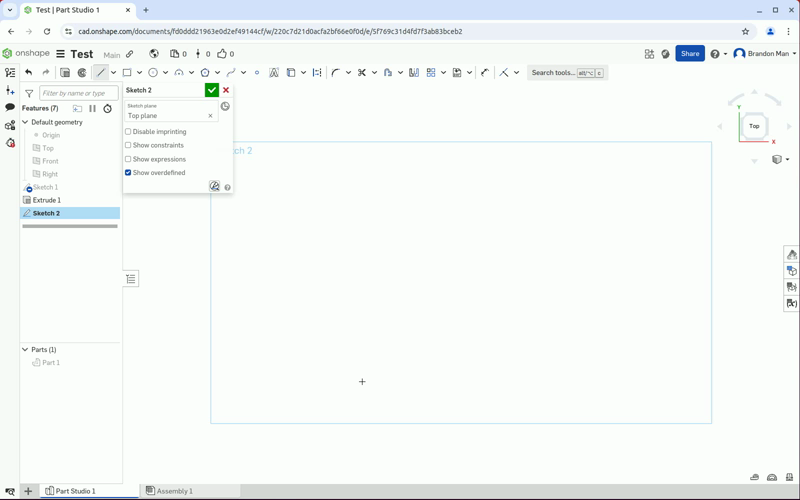
key_up(shift)
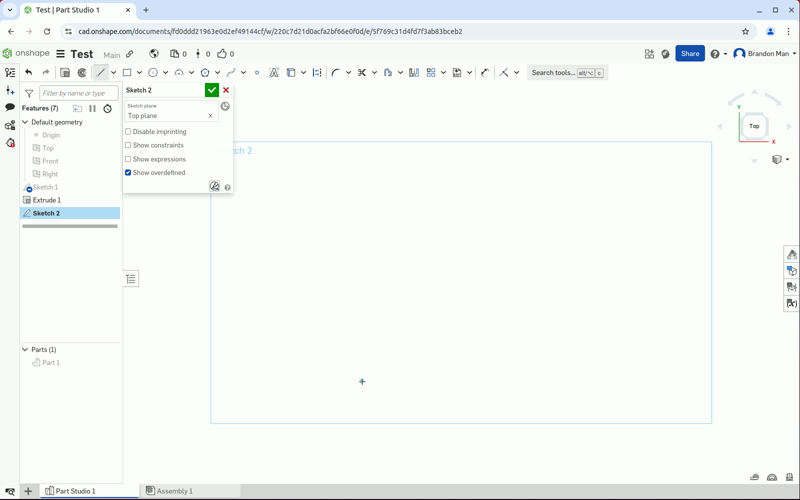
key_down(shift)
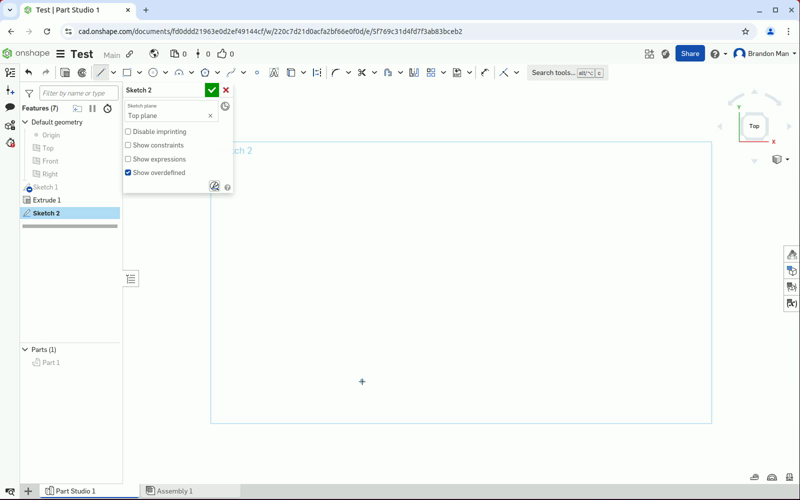
mouse_move(558, 381)
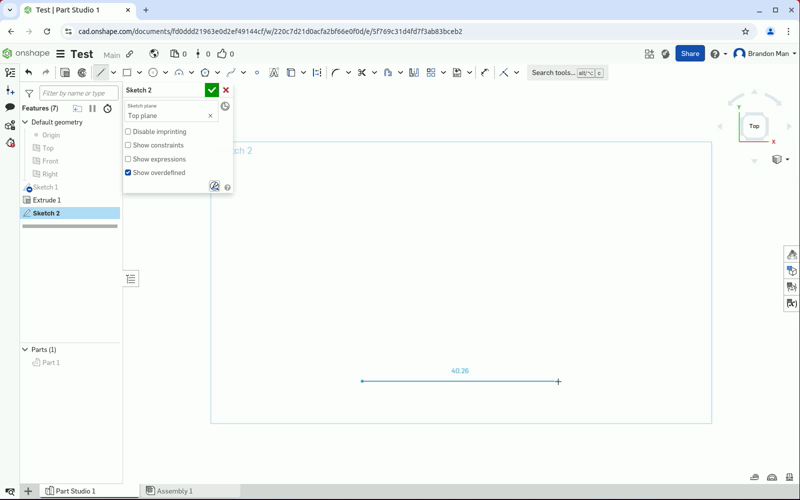
click(558, 381)
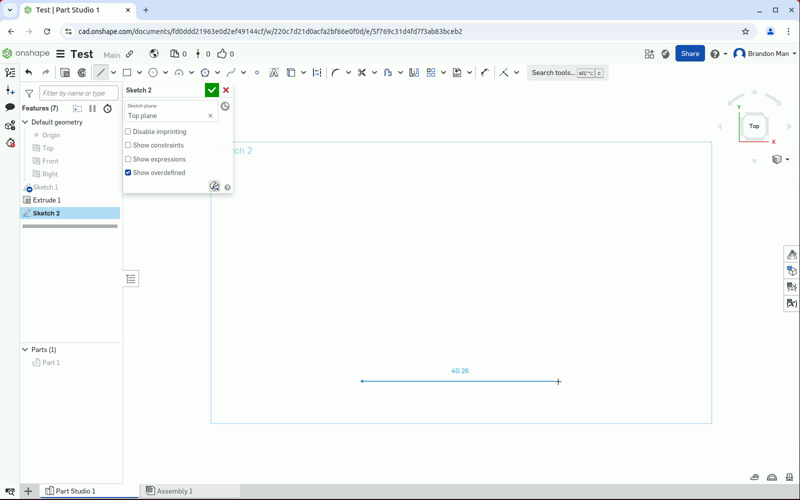
key_up(shift)
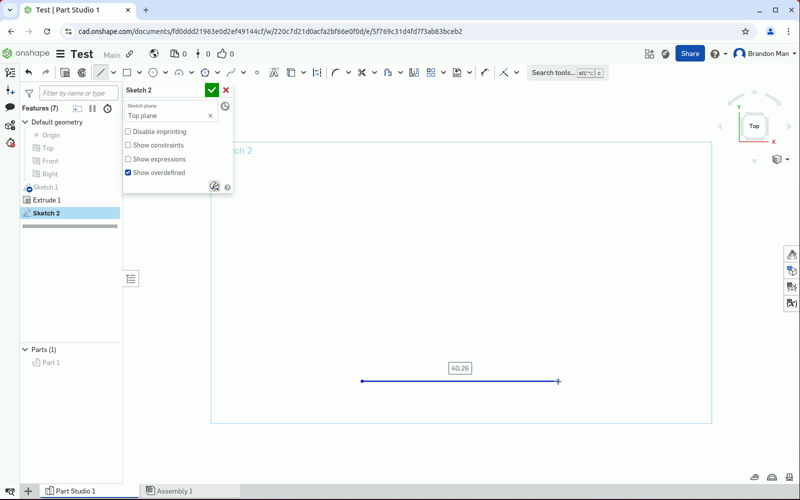
key_down(shift)
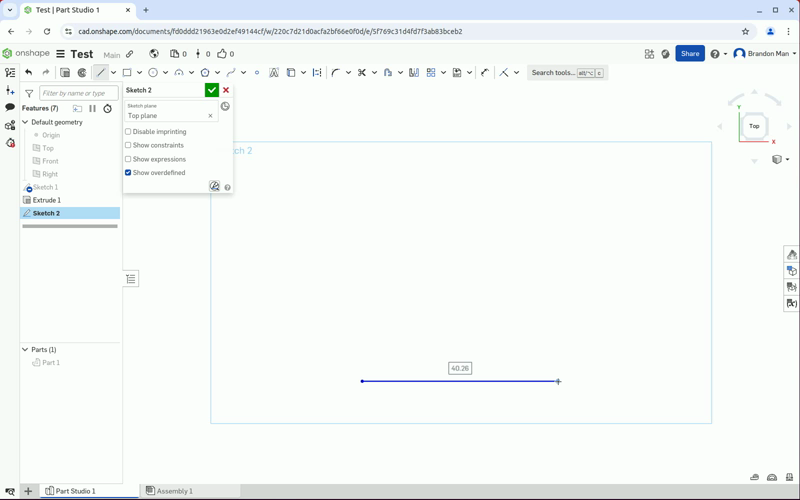
mouse_move(558, 185)
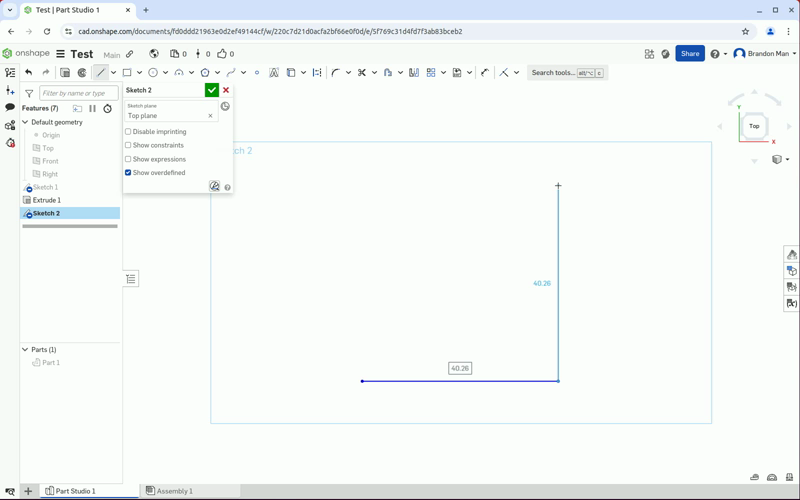
click(558, 185)
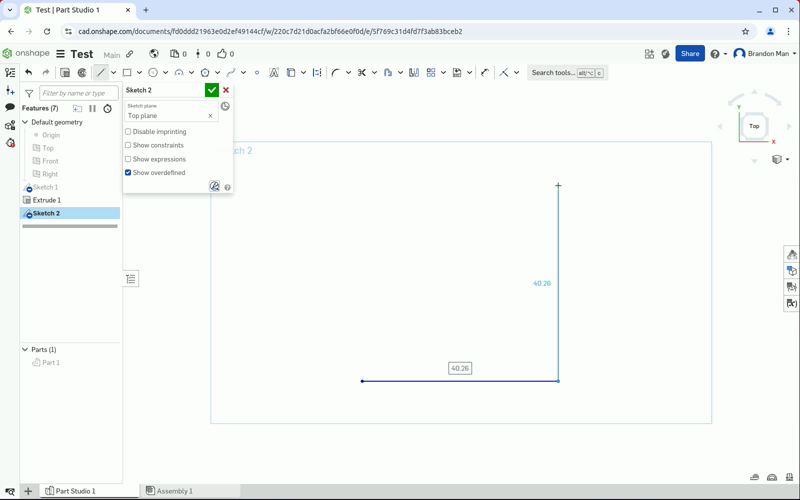
key_up(shift)
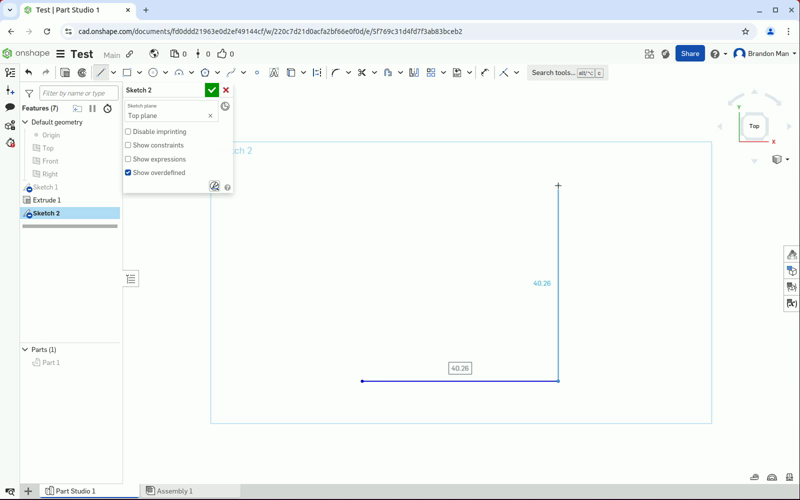
key_down(shift)
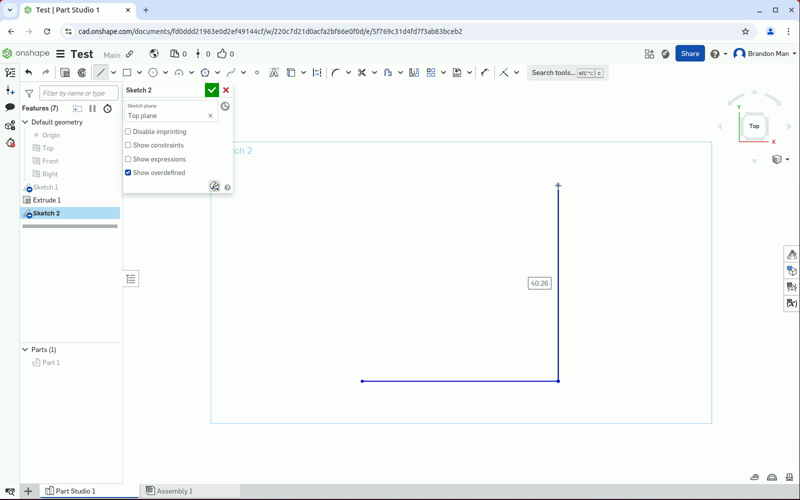
mouse_move(362, 185)
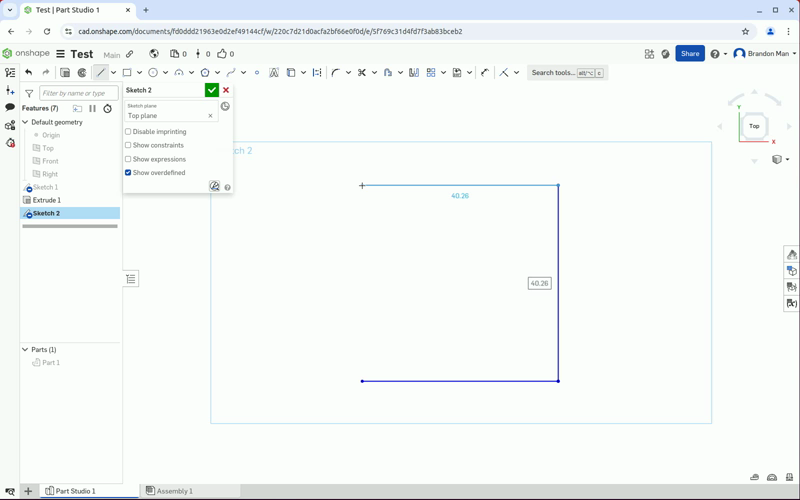
click(362, 185)
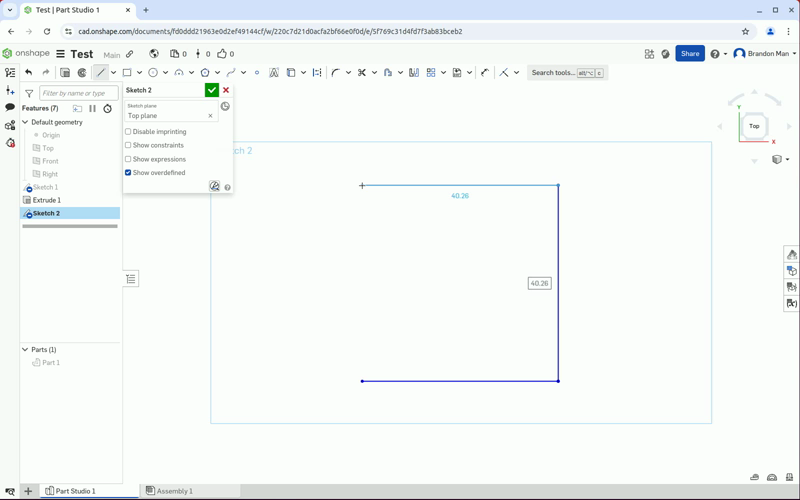
key_up(shift)
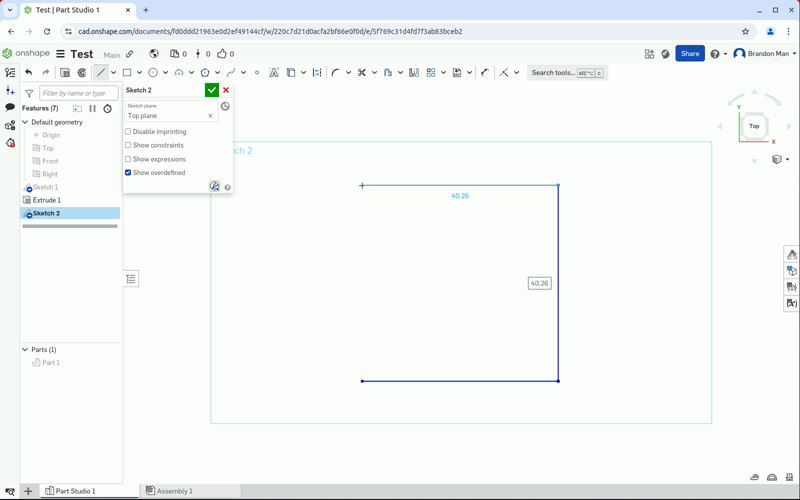
key_down(shift)
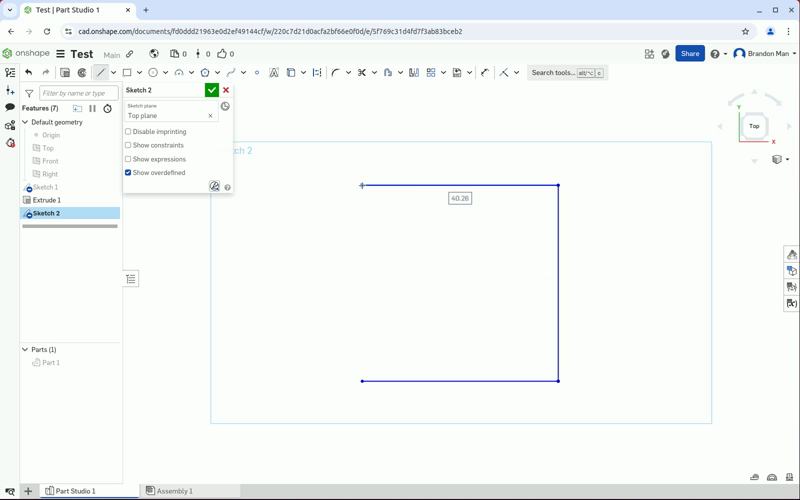
mouse_move(362, 381)
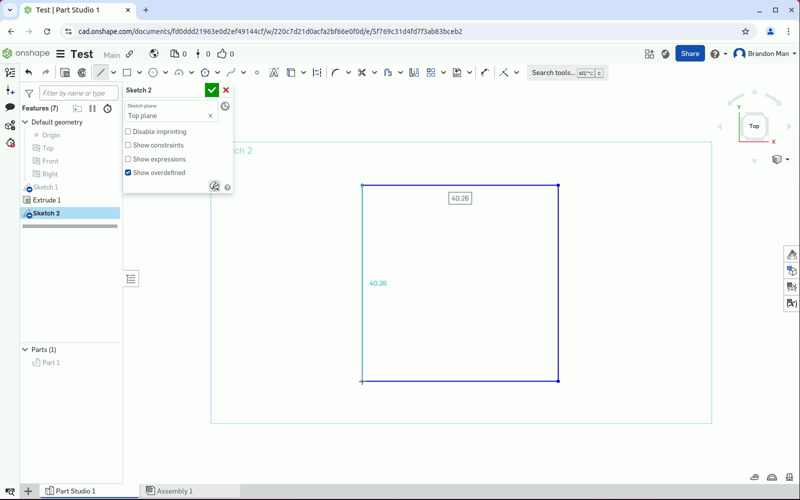
key_up(shift)
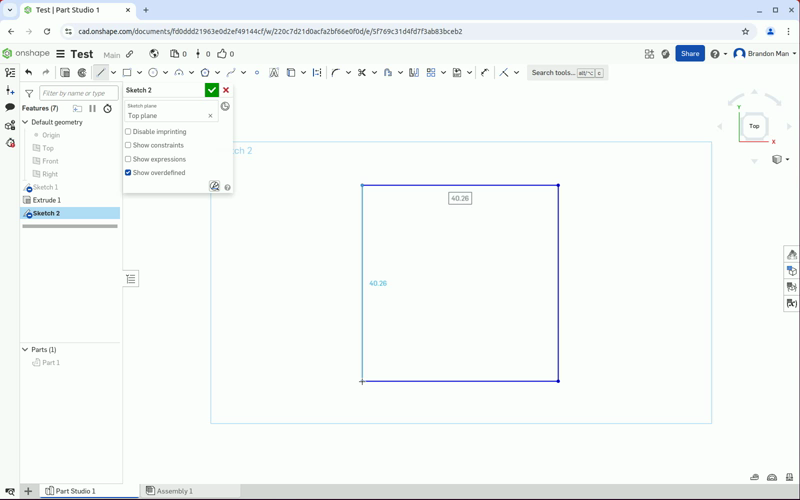
click(362, 381)
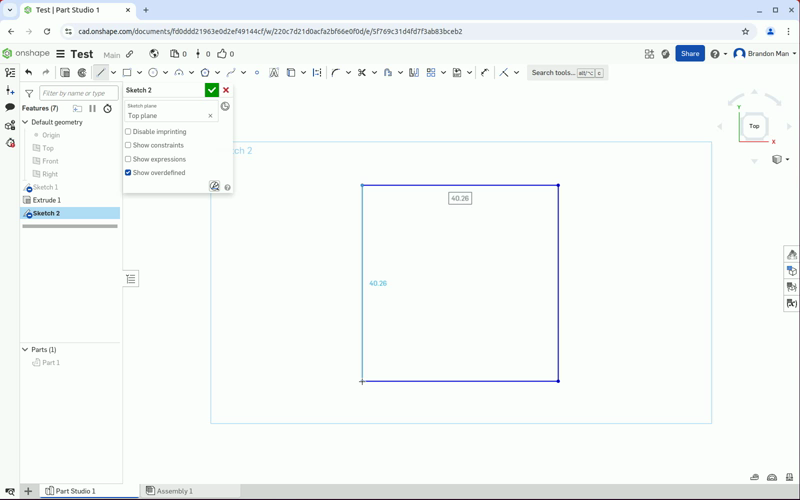
key(esc)
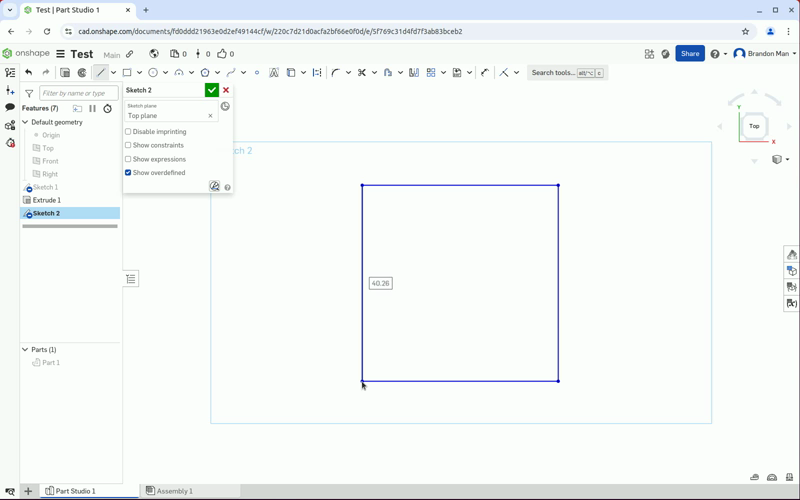
key(l)
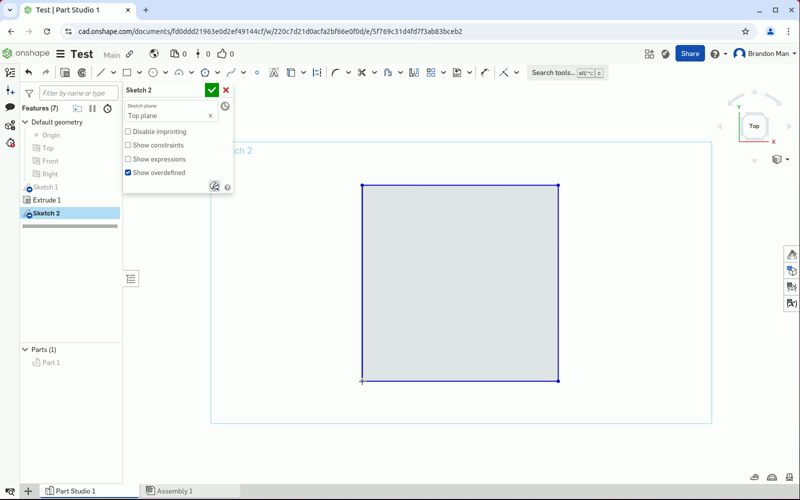
key_down(shift)
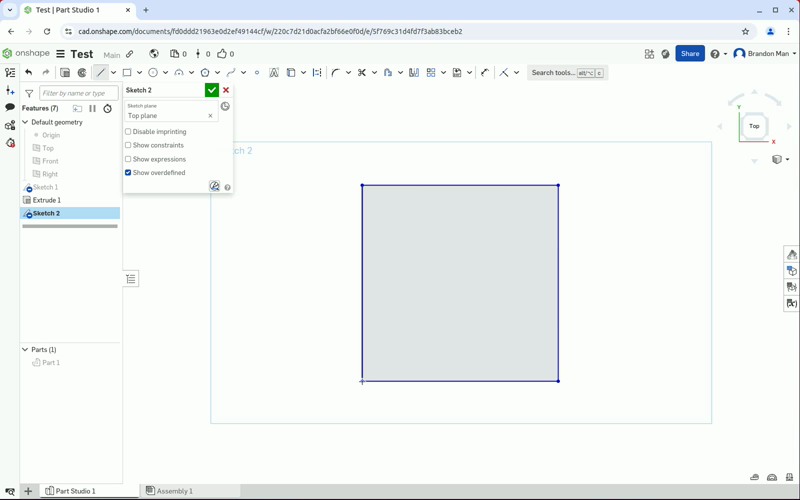
mouse_move(368, 375)
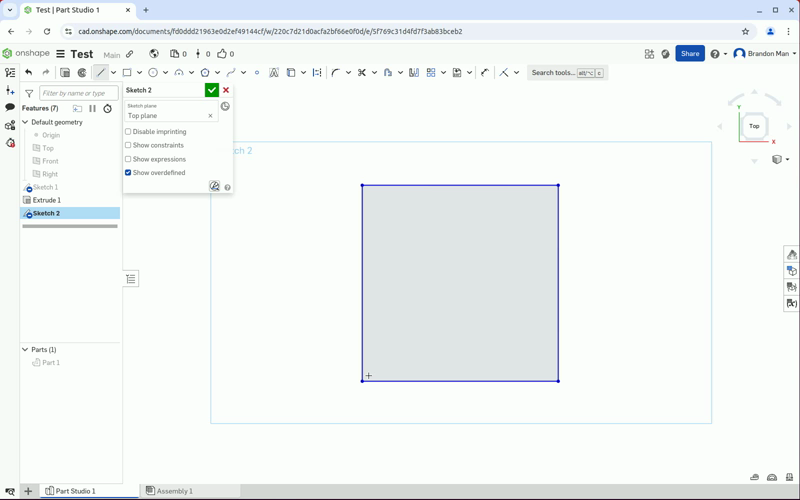
click(368, 375)
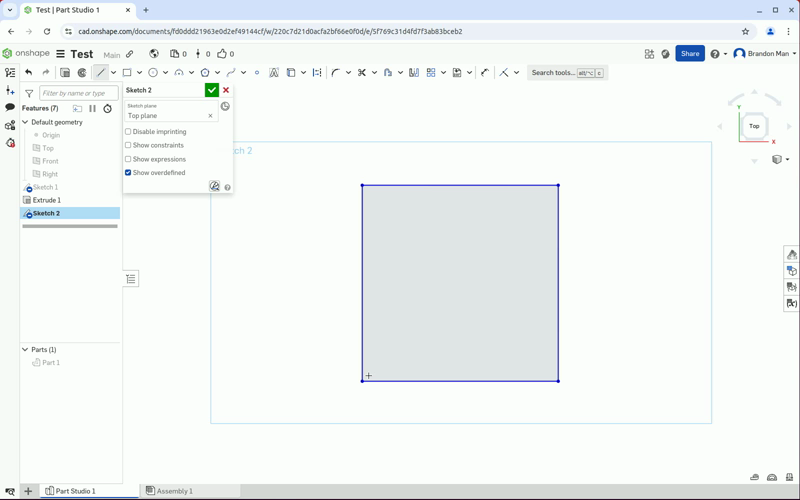
key_up(shift)
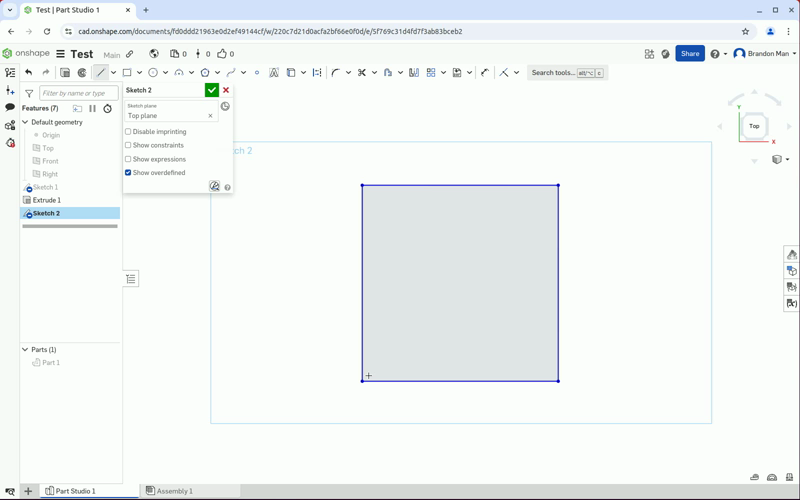
key_down(shift)
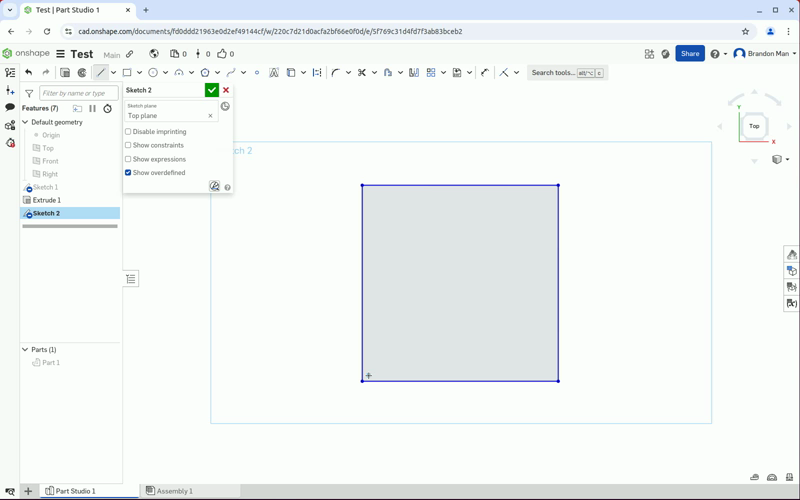
mouse_move(552, 375)
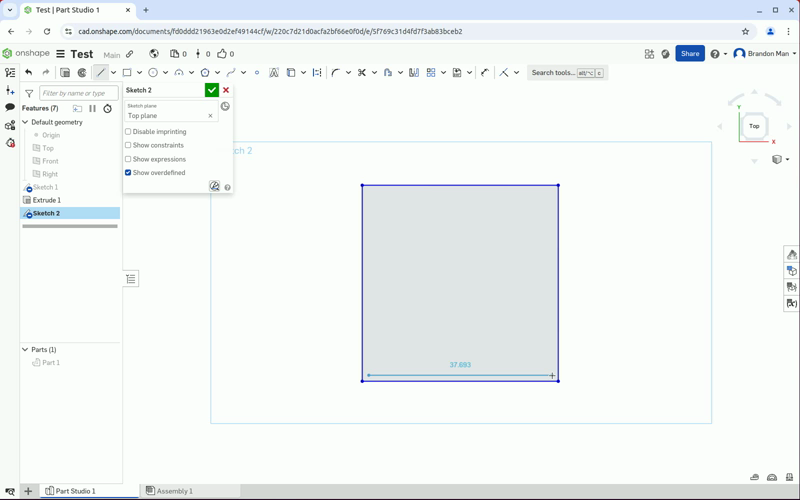
click(552, 375)
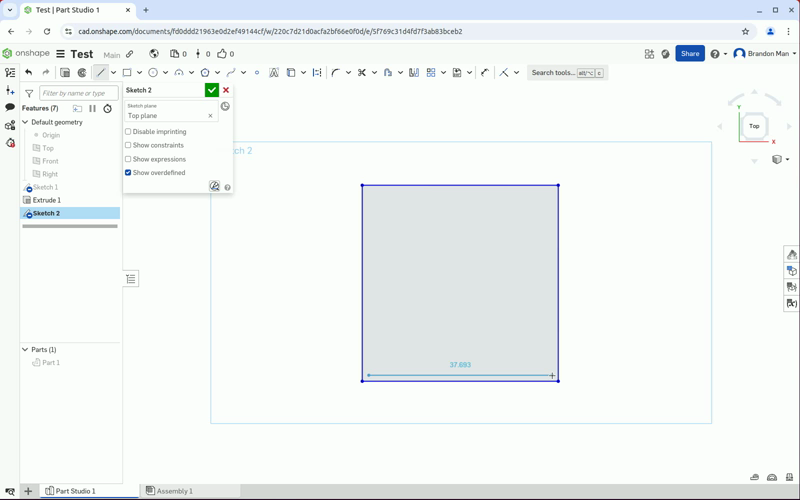
key_up(shift)
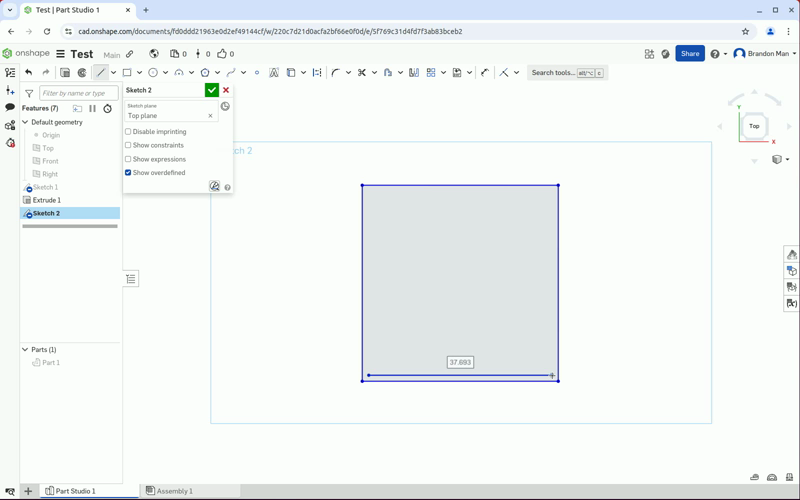
key_down(shift)
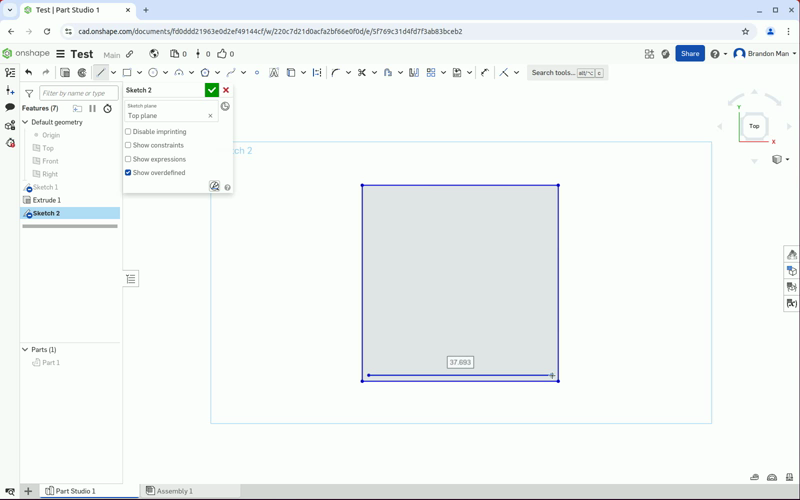
mouse_move(552, 191)
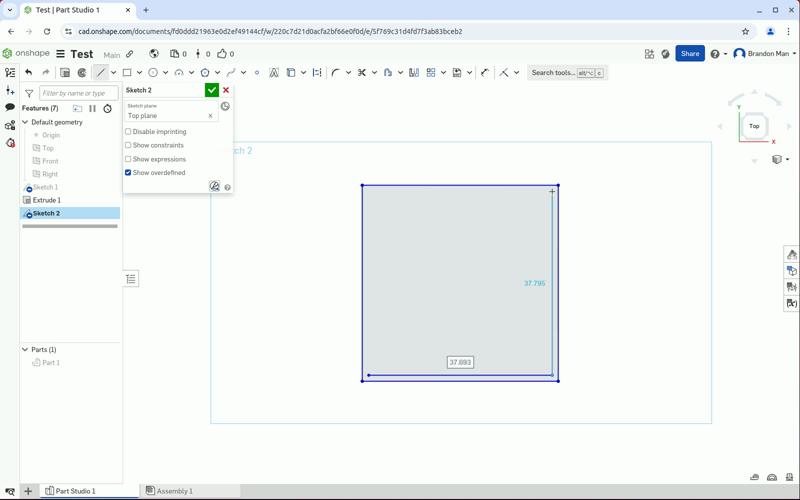
click(552, 191)
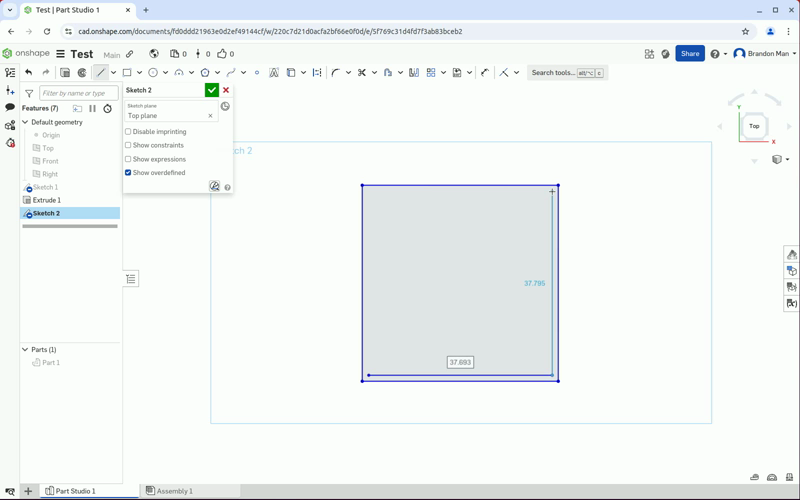
key_up(shift)
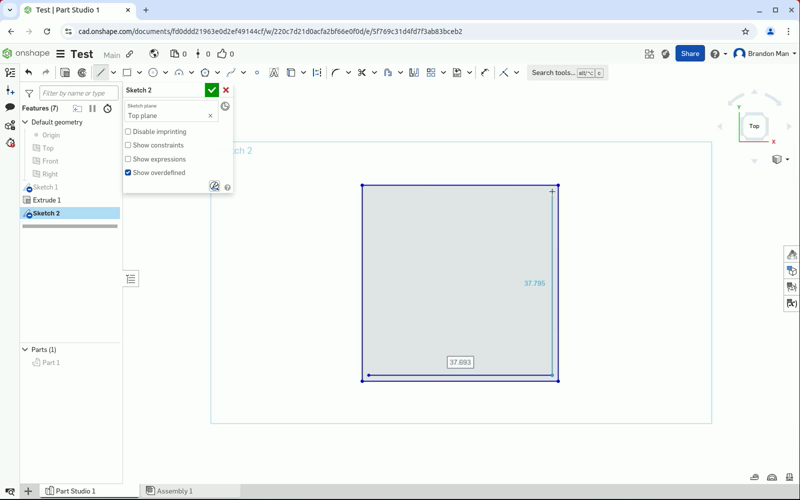
key_down(shift)
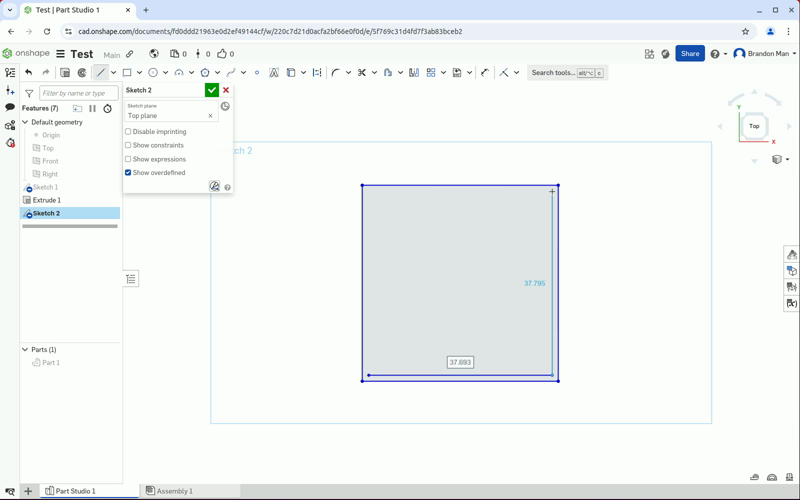
mouse_move(368, 191)
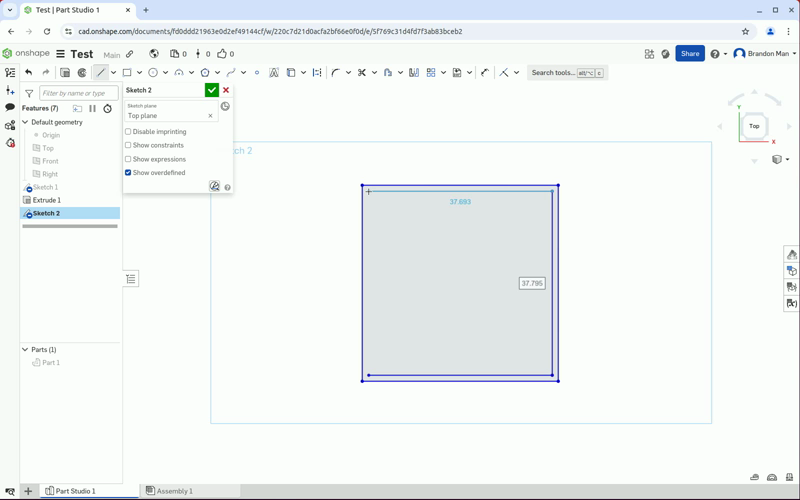
click(368, 191)
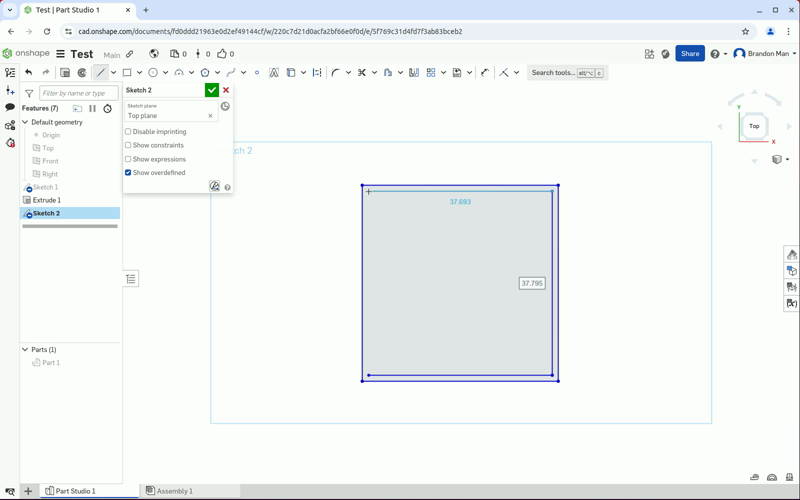
key_up(shift)
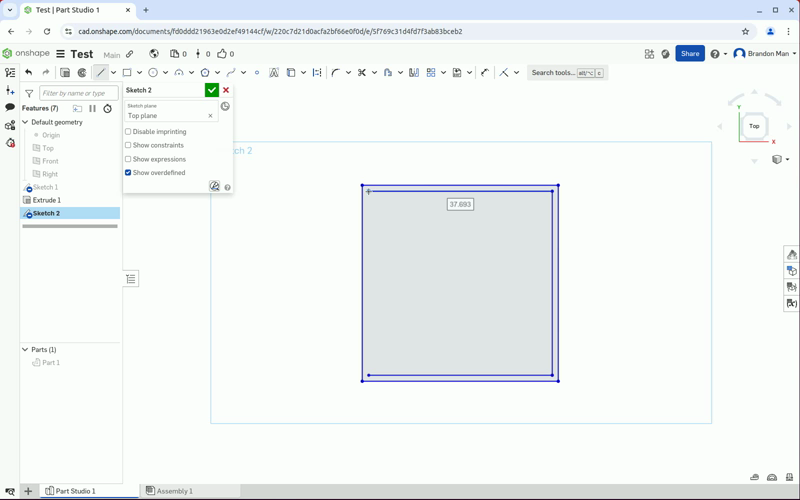
key_down(shift)
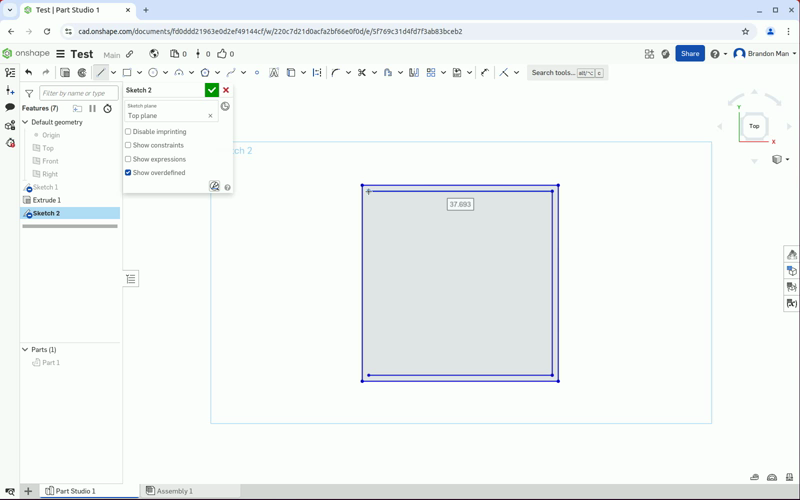
mouse_move(368, 375)
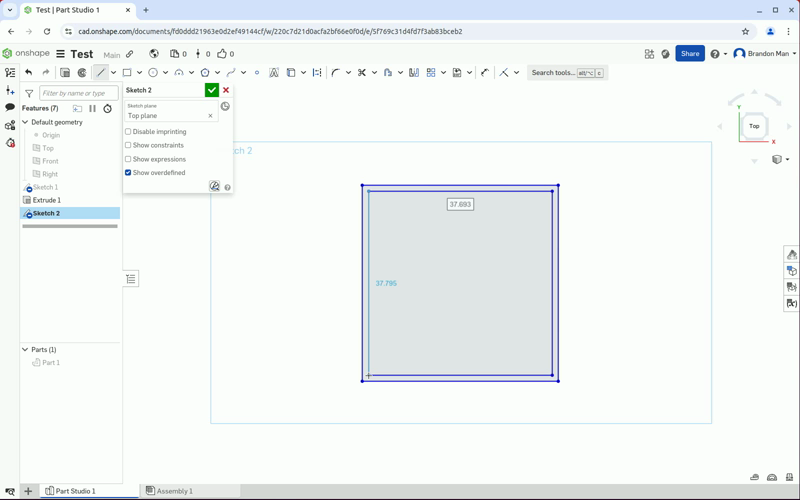
key_up(shift)
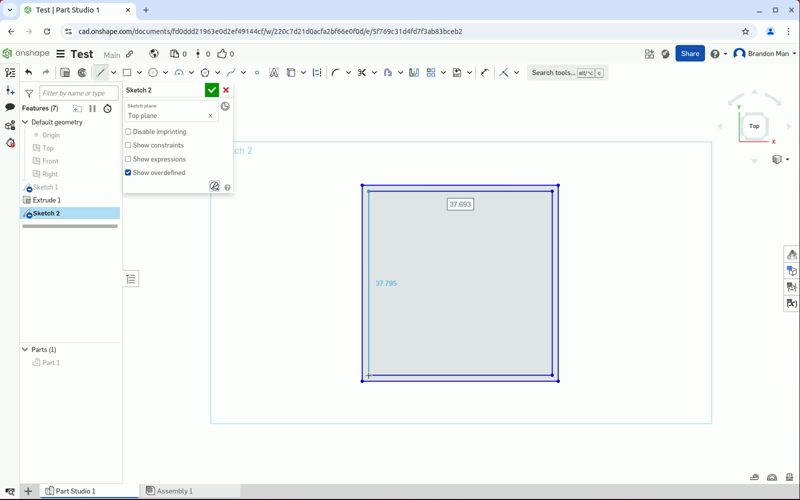
click(368, 375)
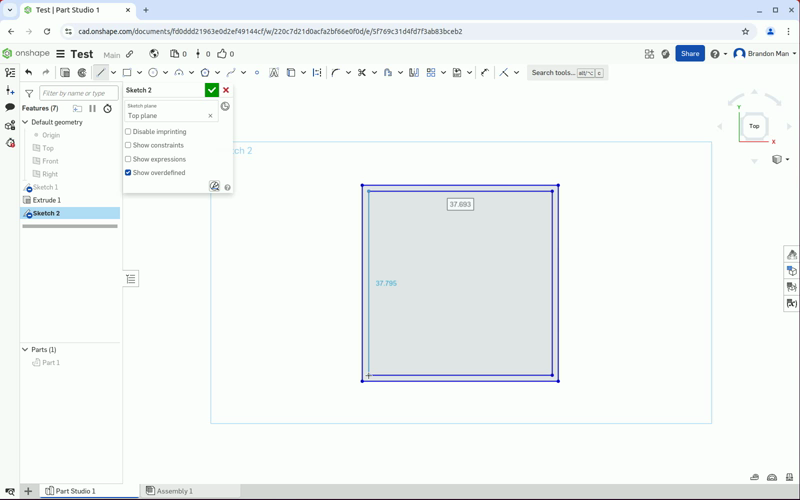
key(esc)
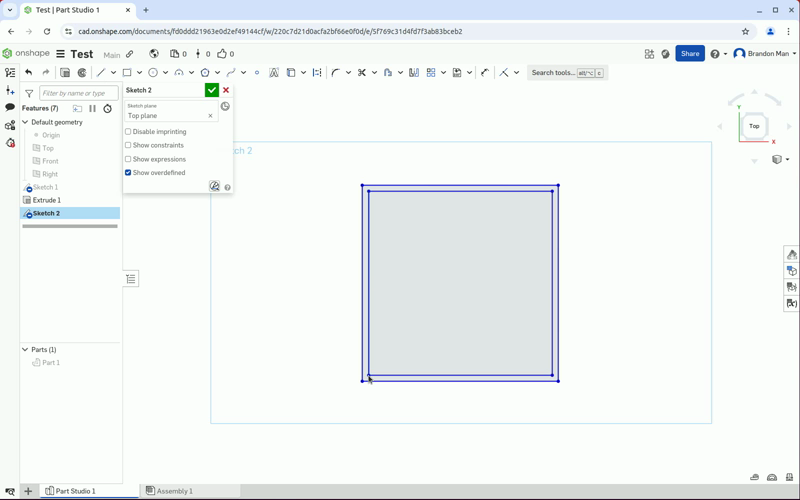
mouse_move(507, 378)
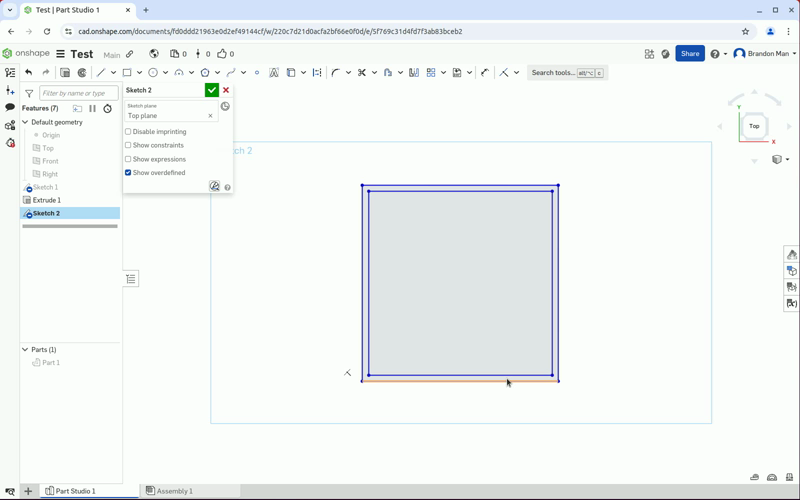
click(507, 378)
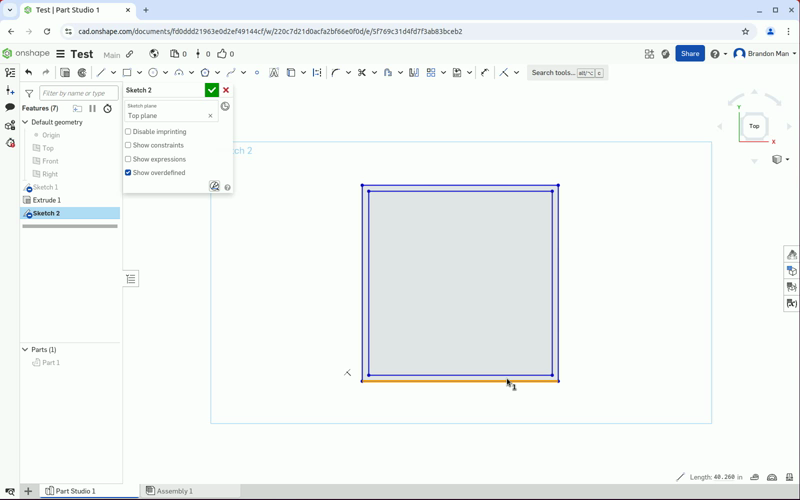
mouse_move(73, 352)
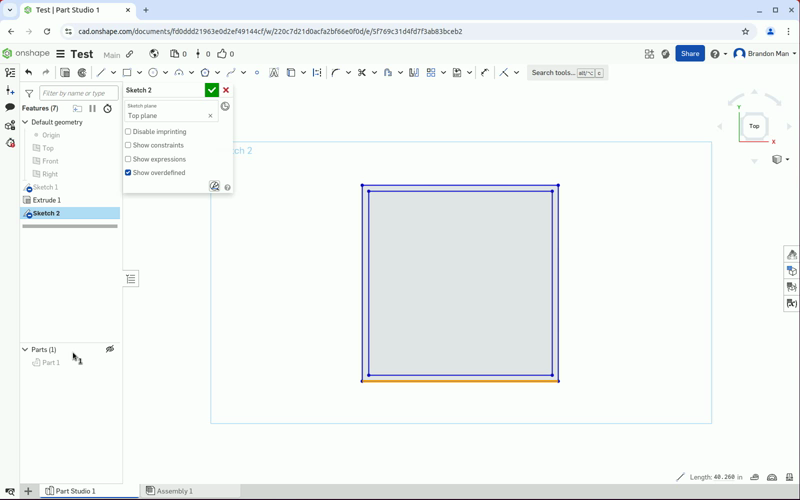
key(shift+y)
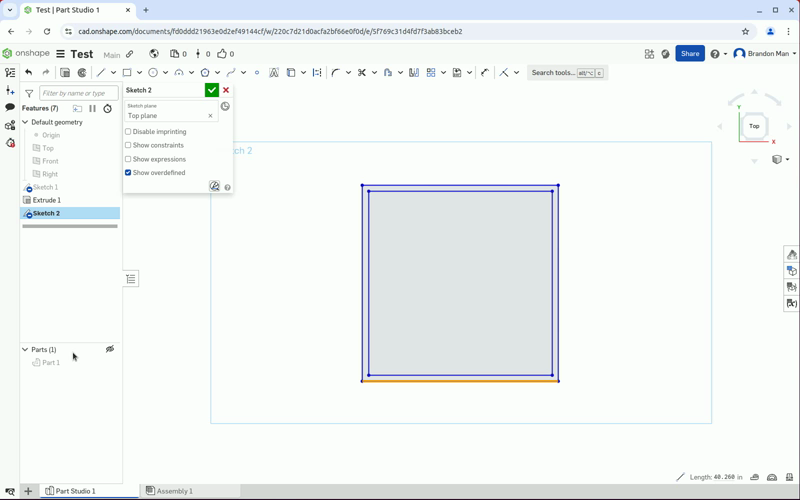
key(shift+e)
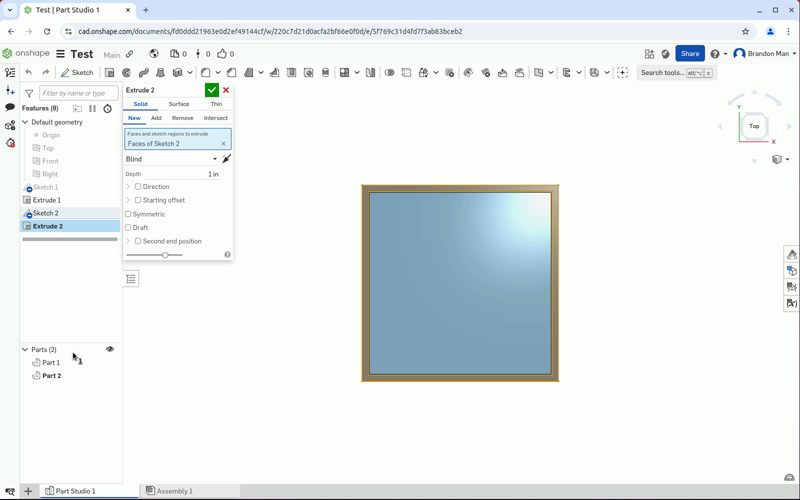
mouse_move(143, 106)
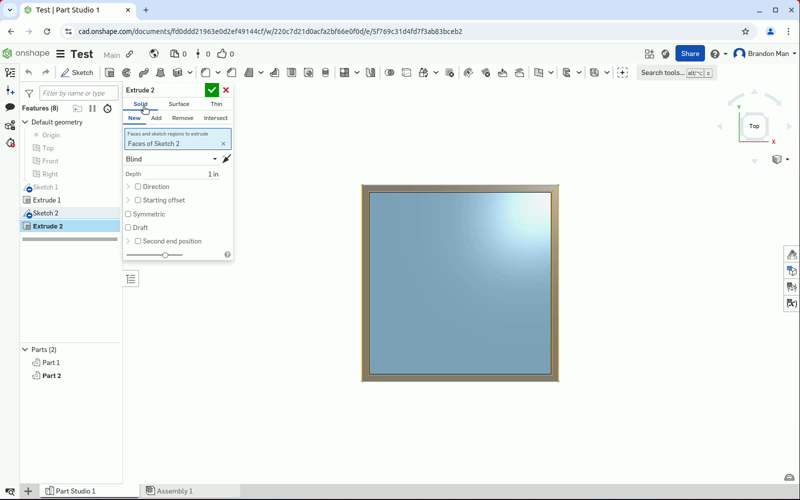
click(143, 106)
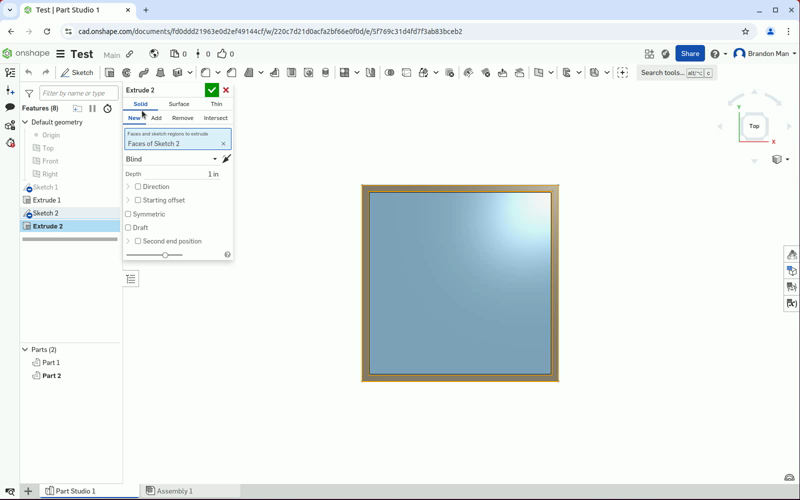
mouse_move(137, 120)
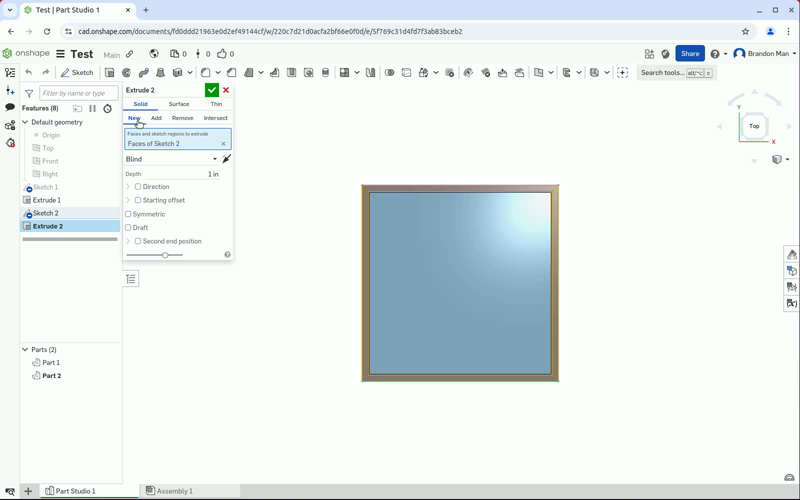
click(137, 120)
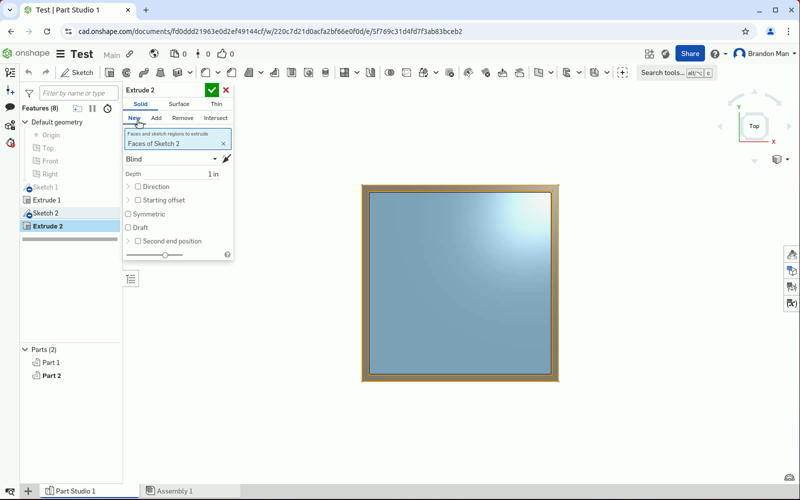
key(tab, 4)
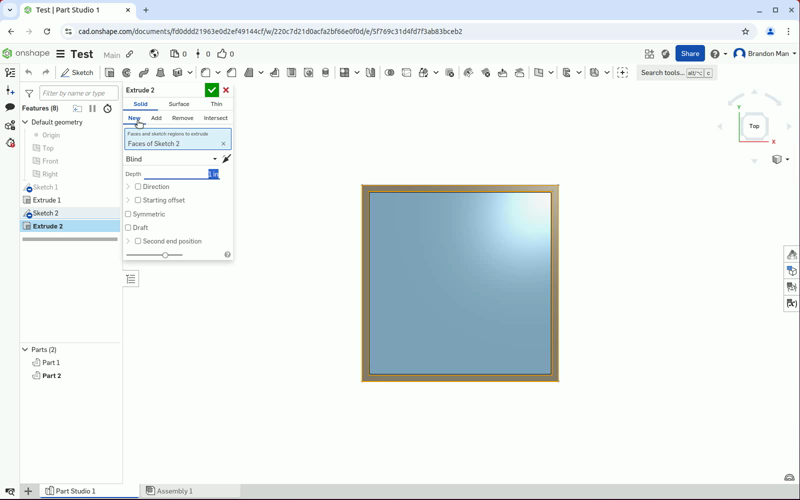
text(23.108)
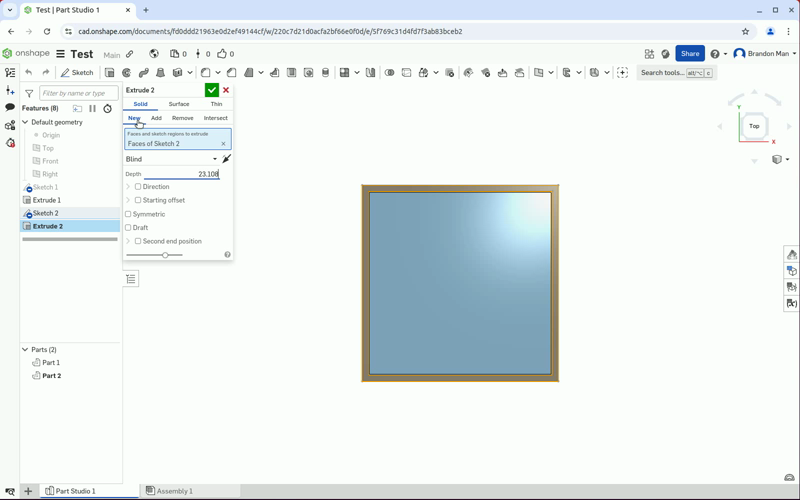
key(enter)
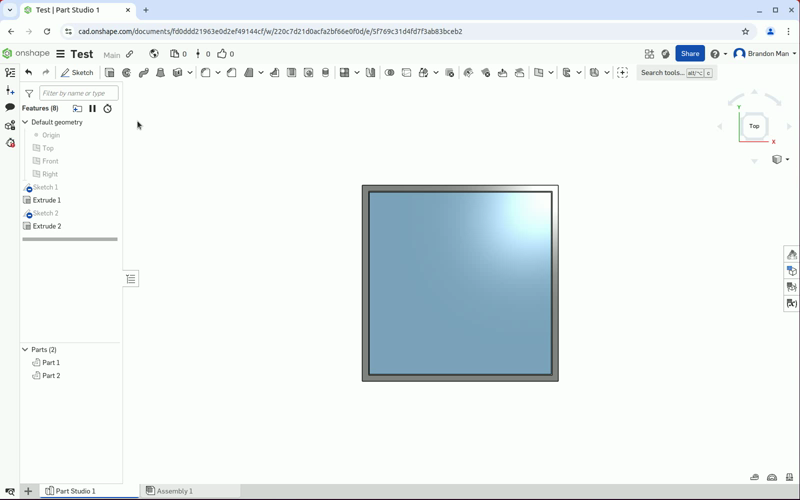
key(shift+h)
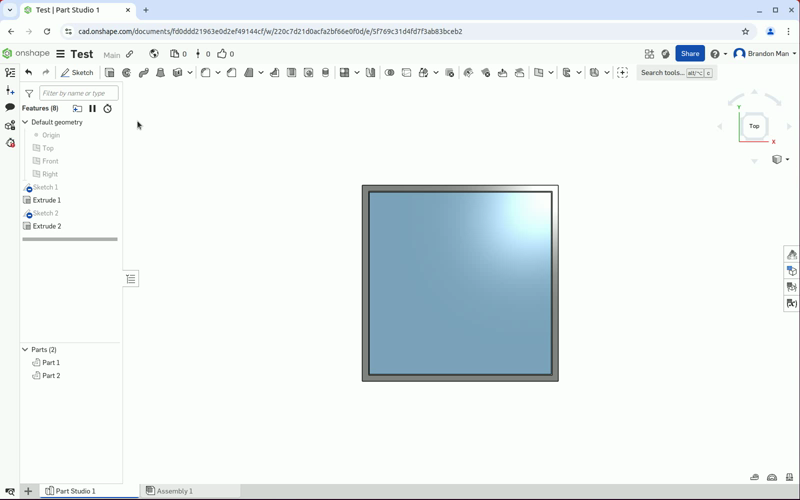
key(shift+h)
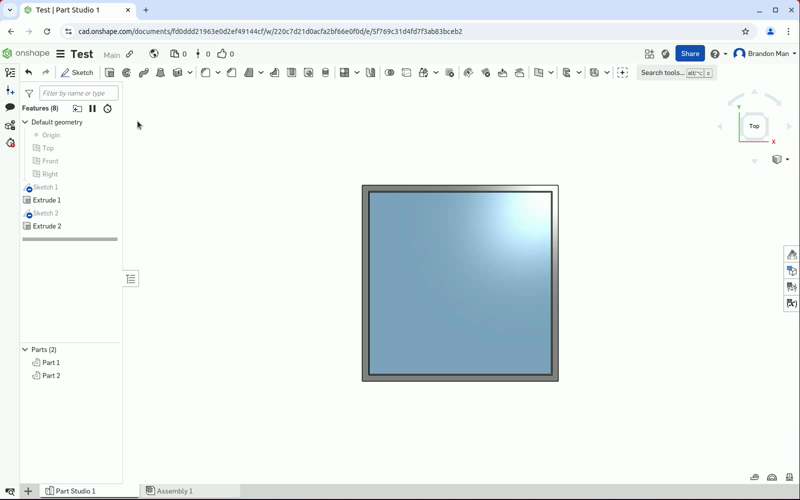
mouse_move(73, 189)
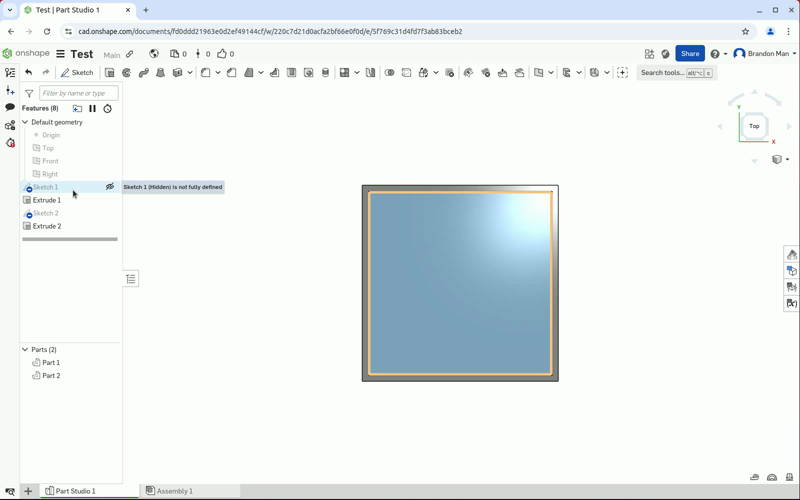
click(73, 189)
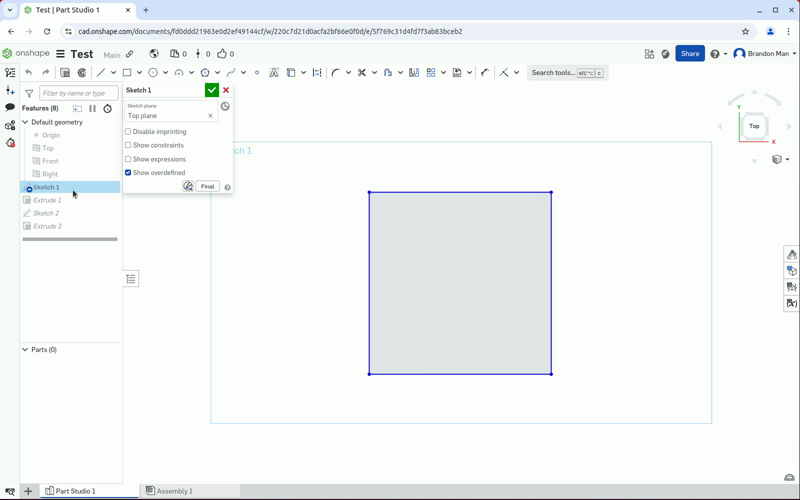
mouse_move(229, 92)
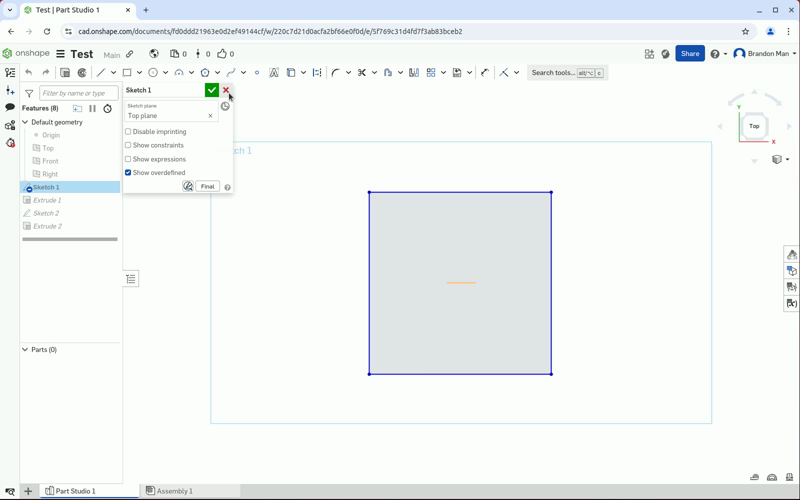
click(229, 92)
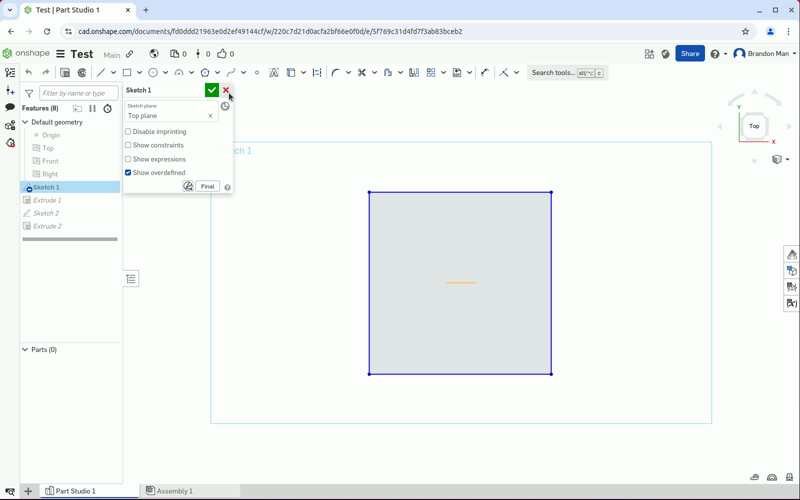
key(shift+s)
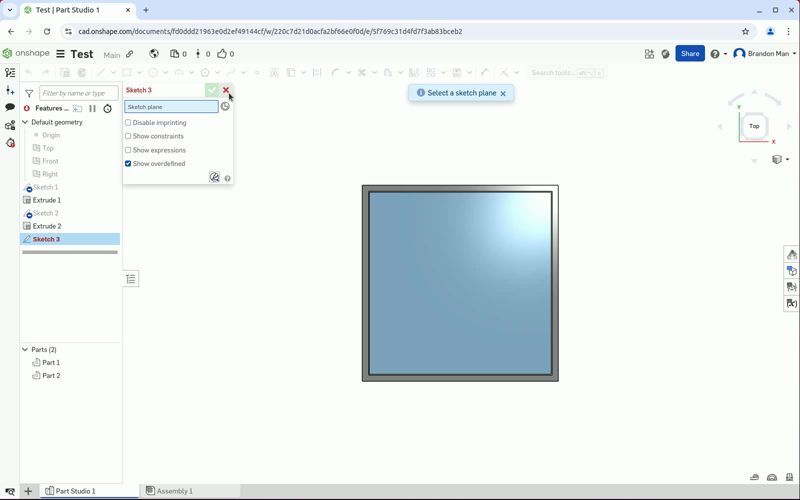
mouse_move(73, 150)
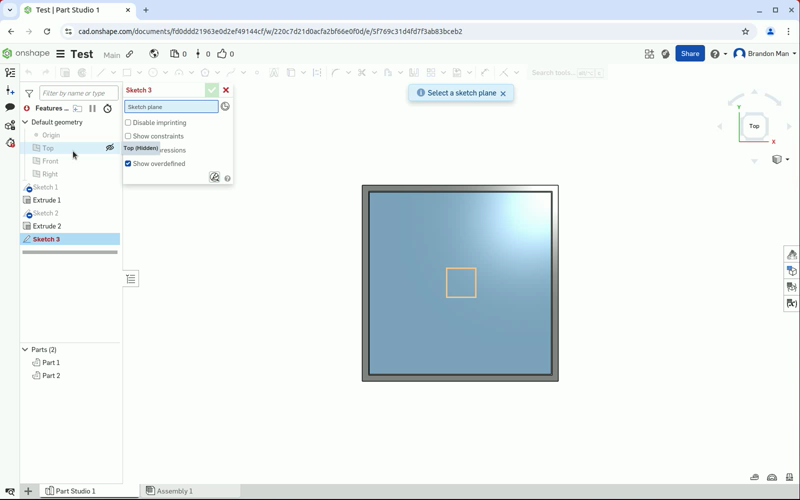
click(73, 150)
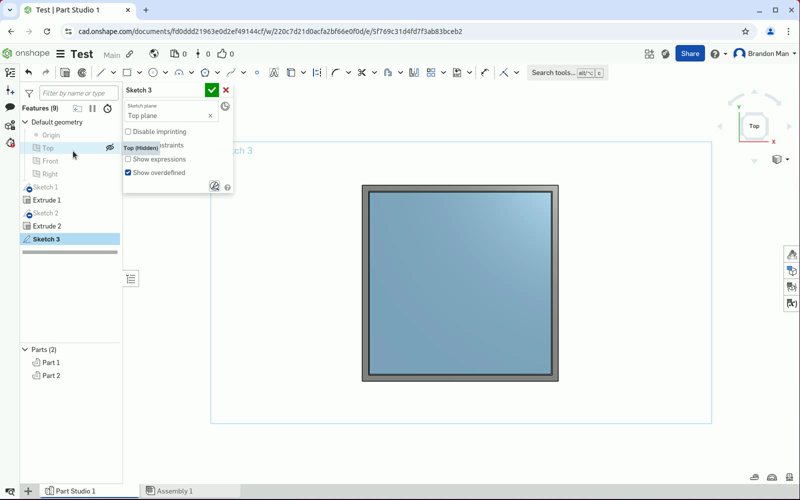
mouse_move(73, 352)
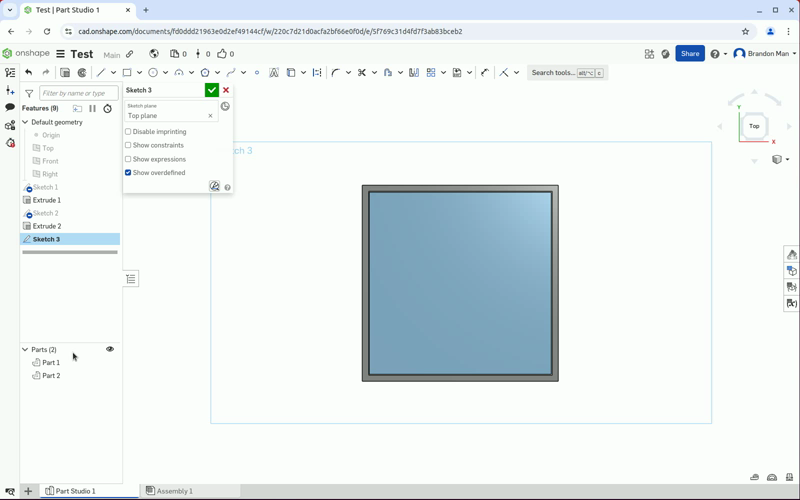
key(y)
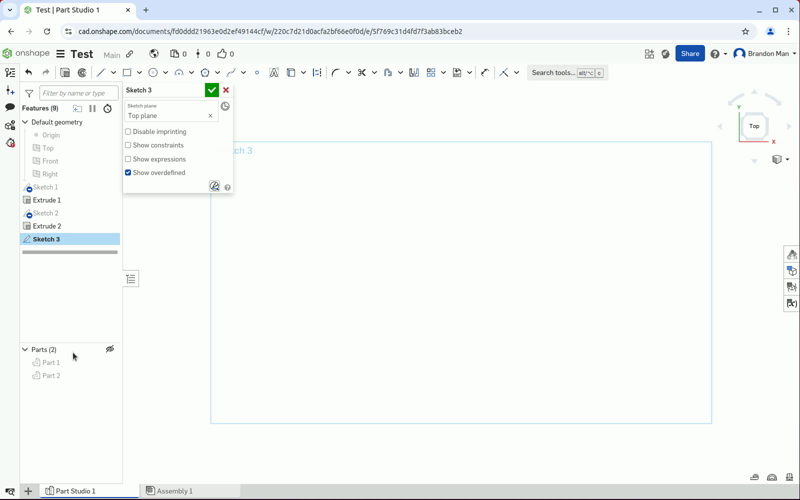
key(l)
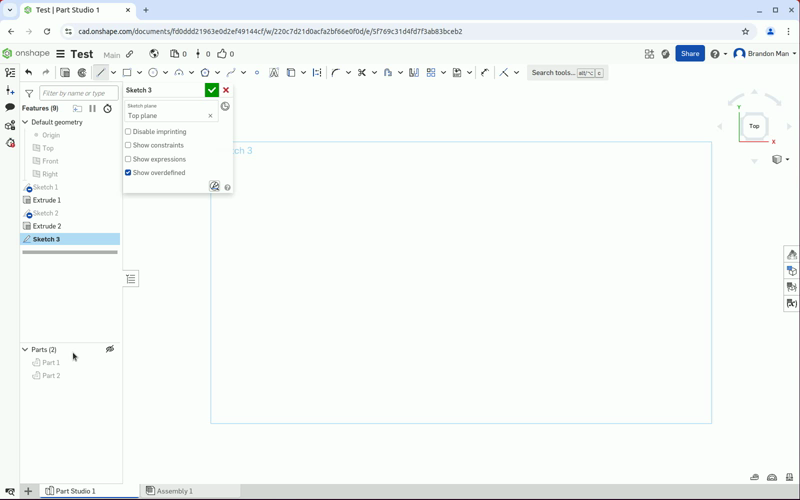
key_down(shift)
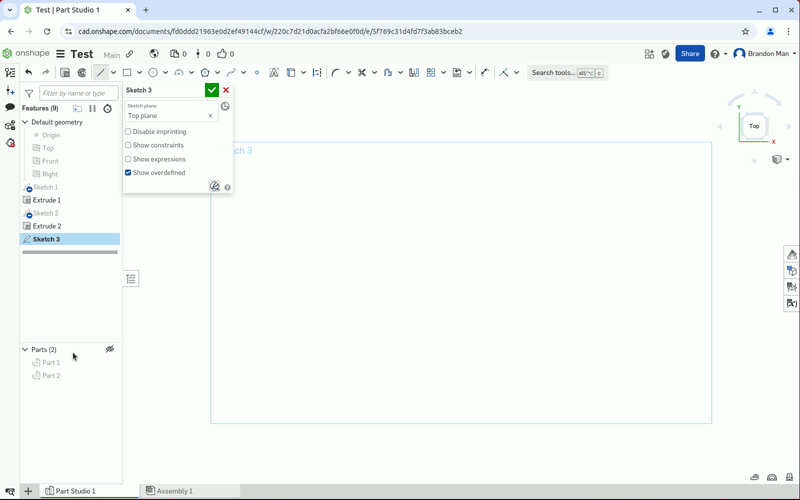
mouse_move(369, 374)
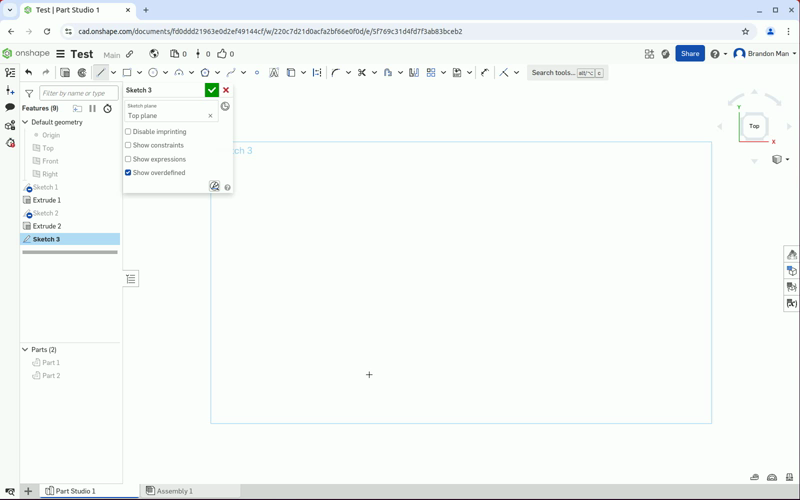
click(369, 374)
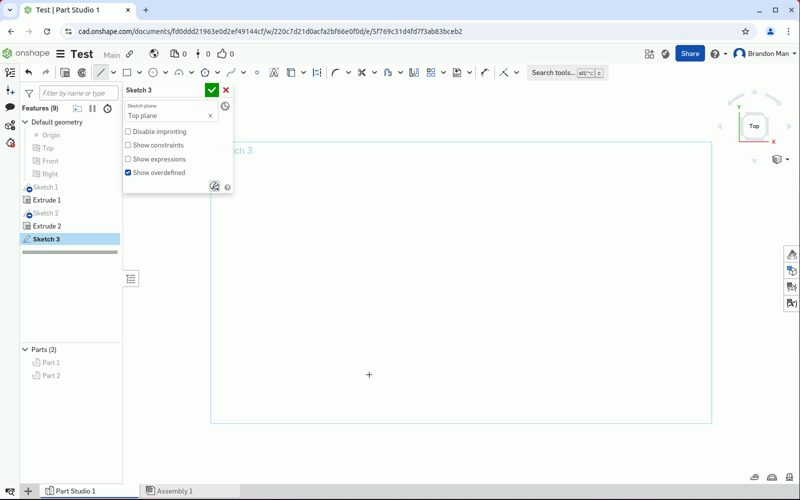
key_up(shift)
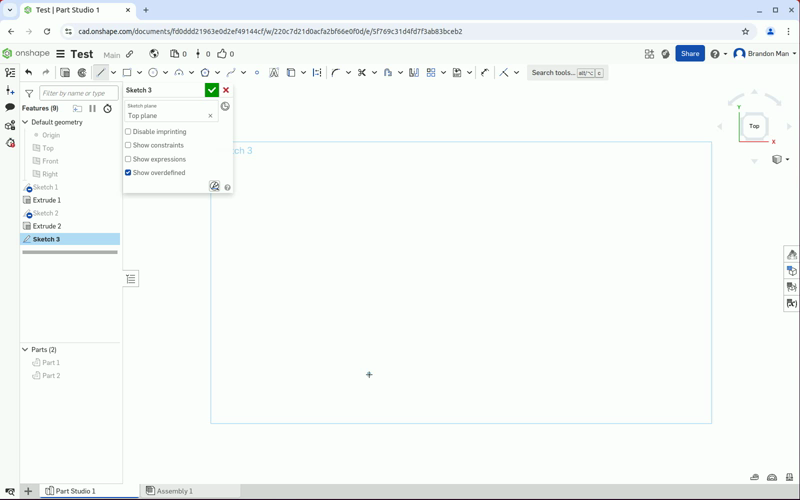
key_down(shift)
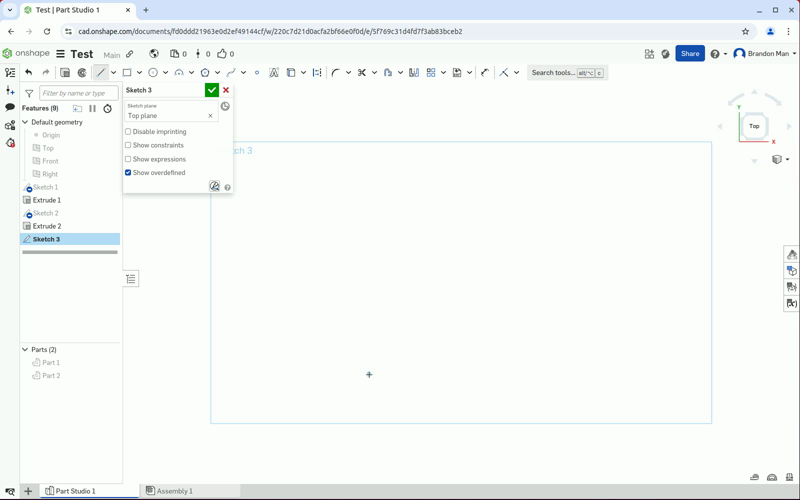
mouse_move(551, 374)
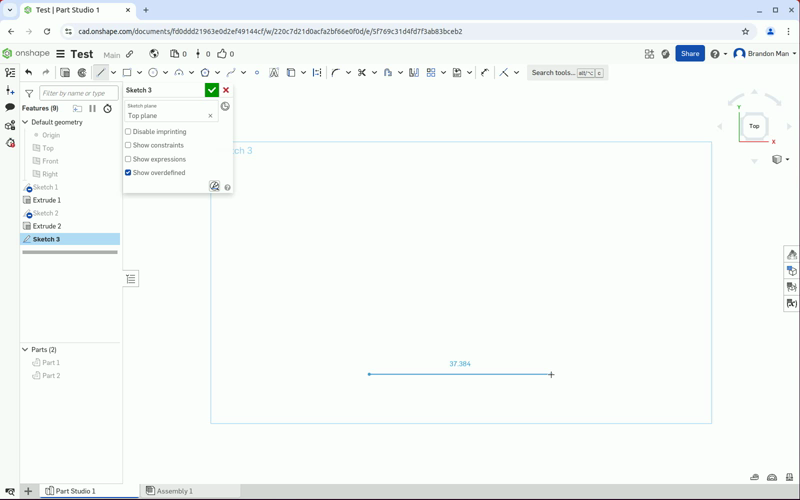
click(551, 374)
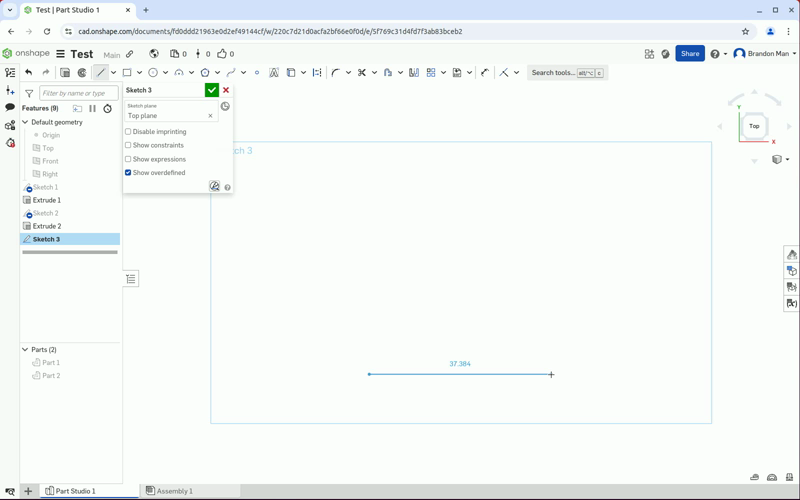
key_up(shift)
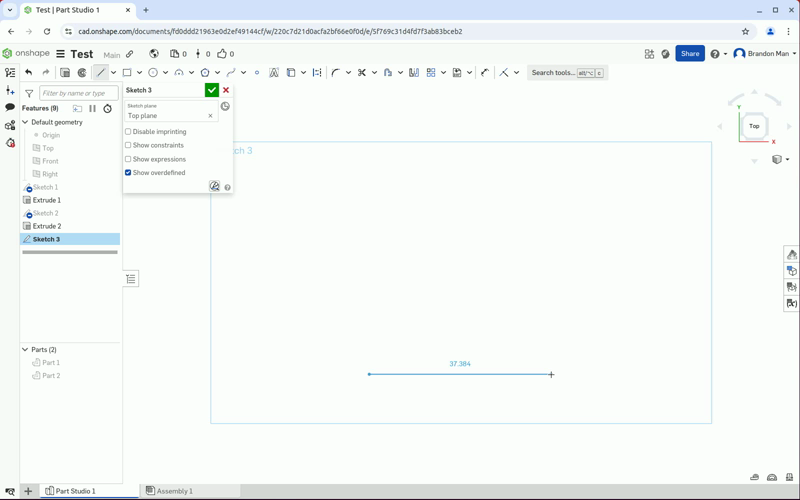
key_down(shift)
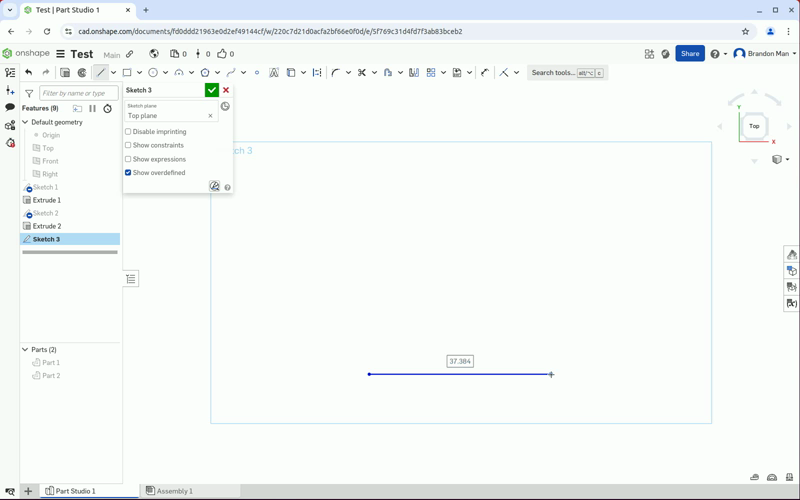
mouse_move(551, 192)
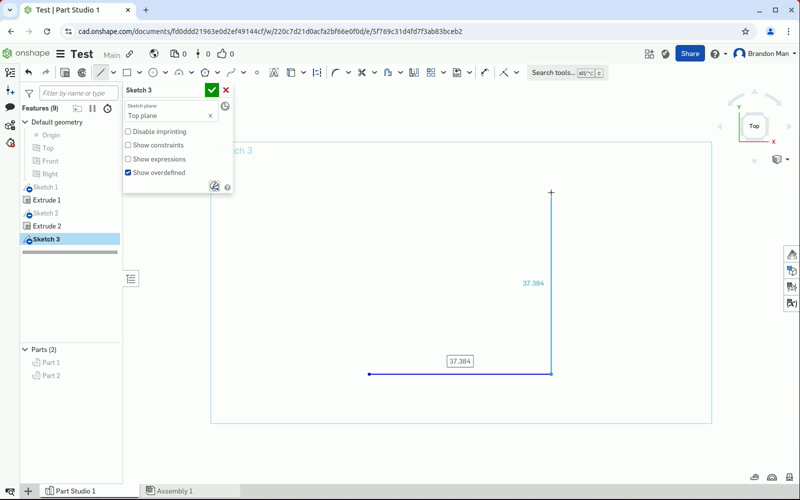
click(551, 192)
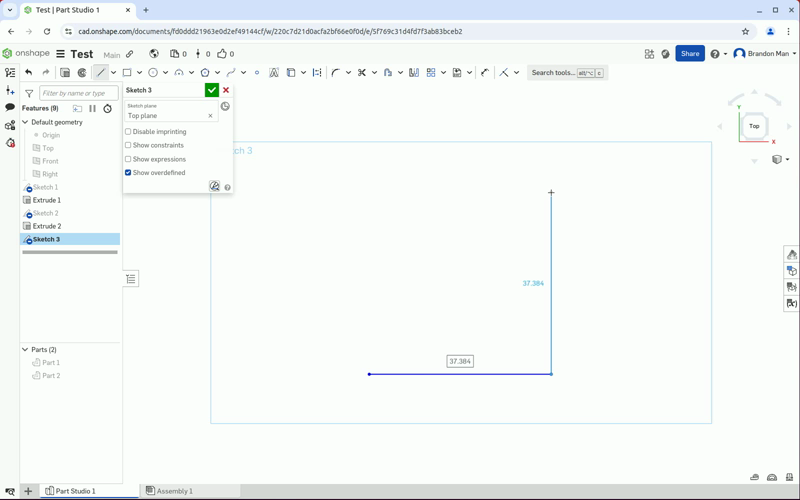
key_up(shift)
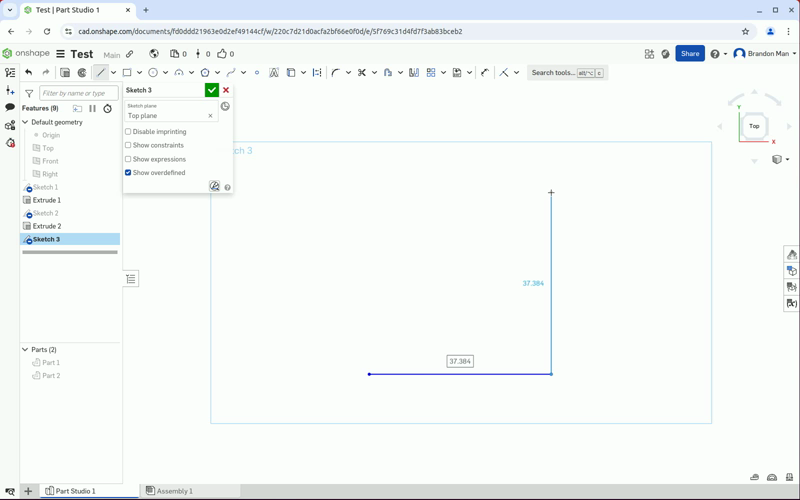
key_down(shift)
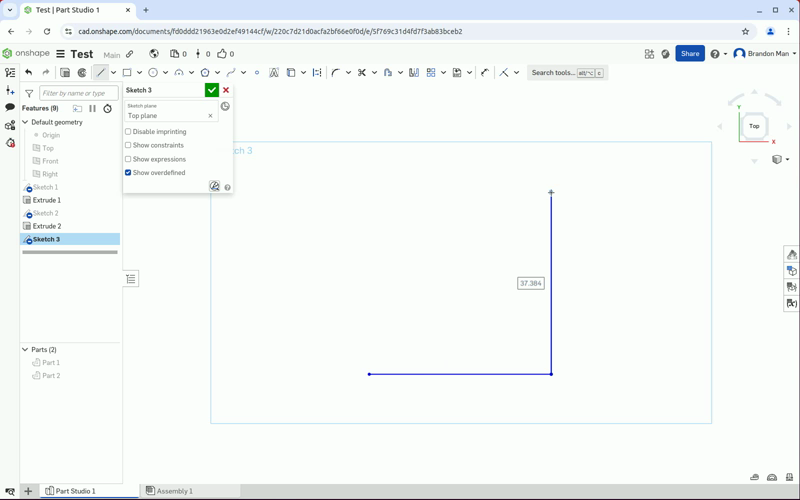
mouse_move(369, 192)
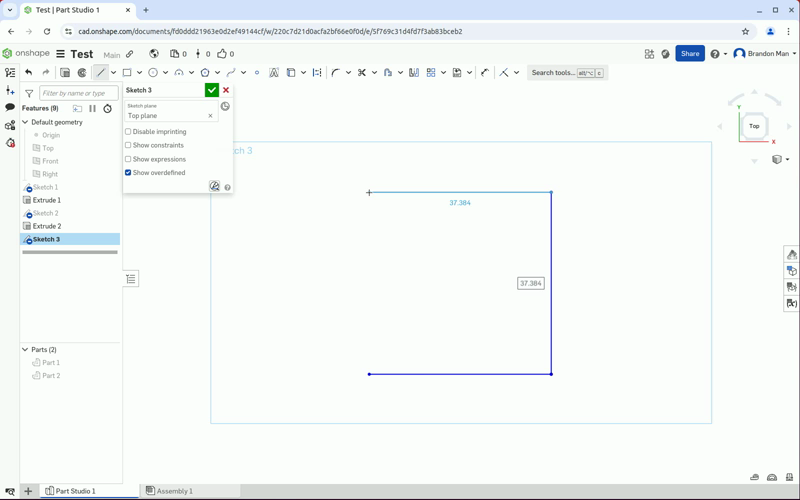
click(369, 192)
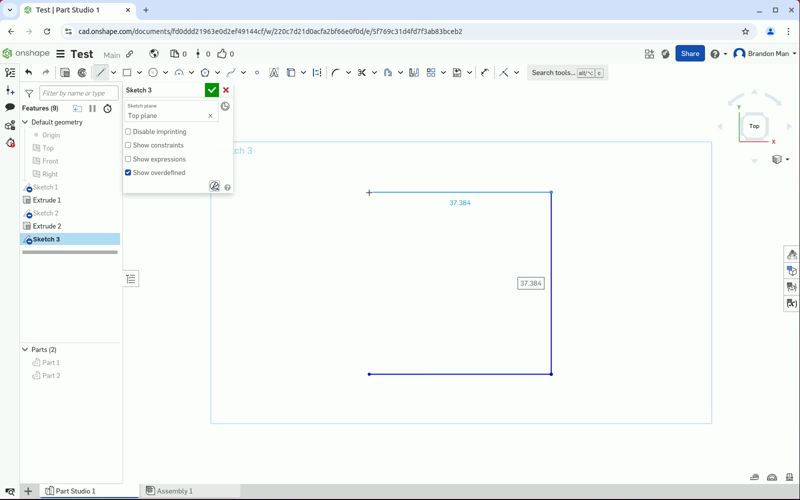
key_up(shift)
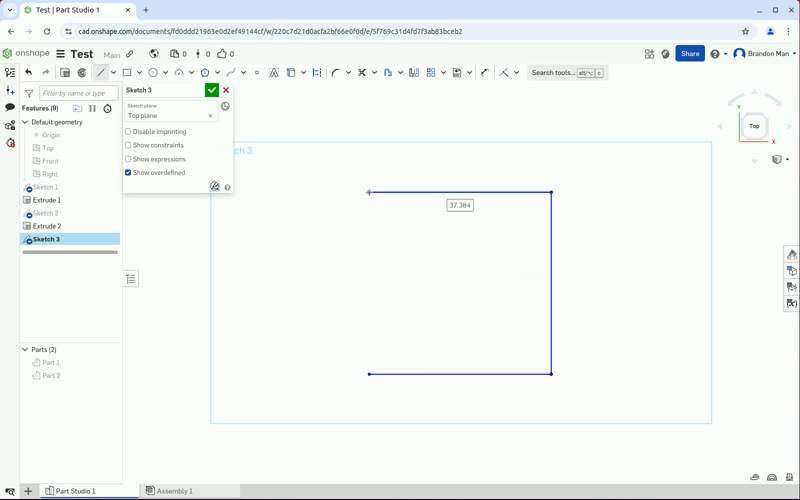
key_down(shift)
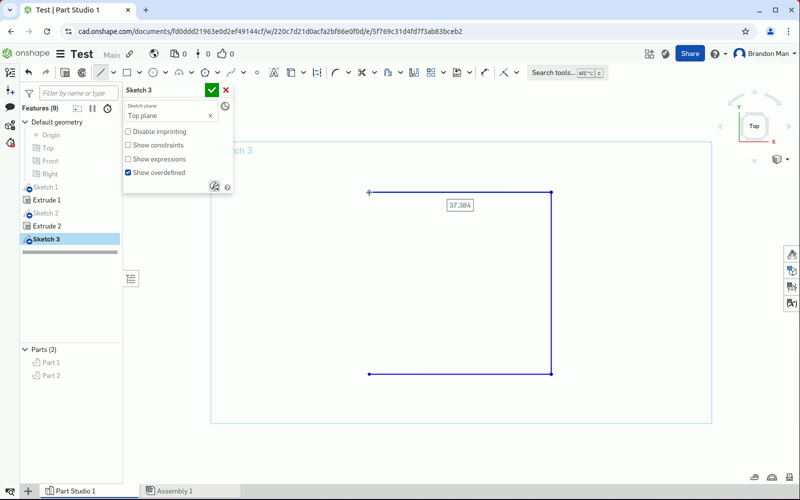
mouse_move(369, 374)
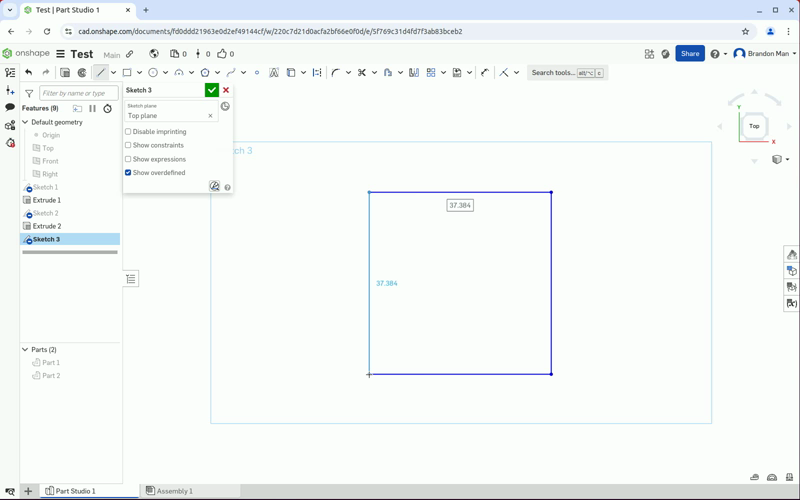
key_up(shift)
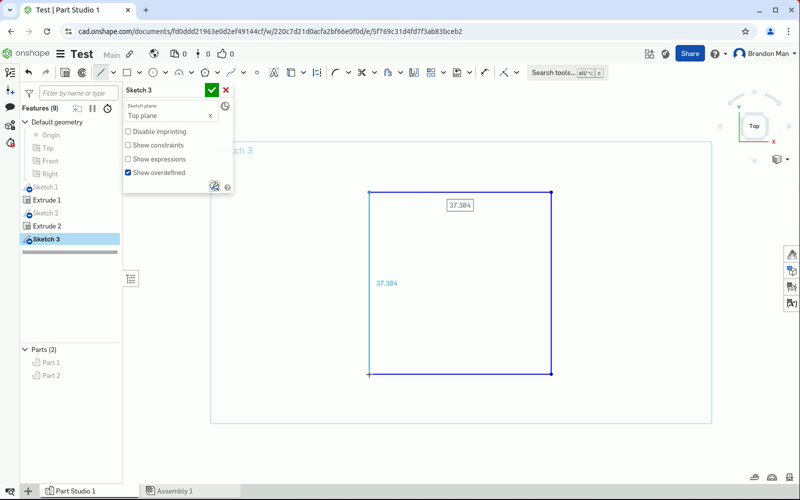
click(369, 374)
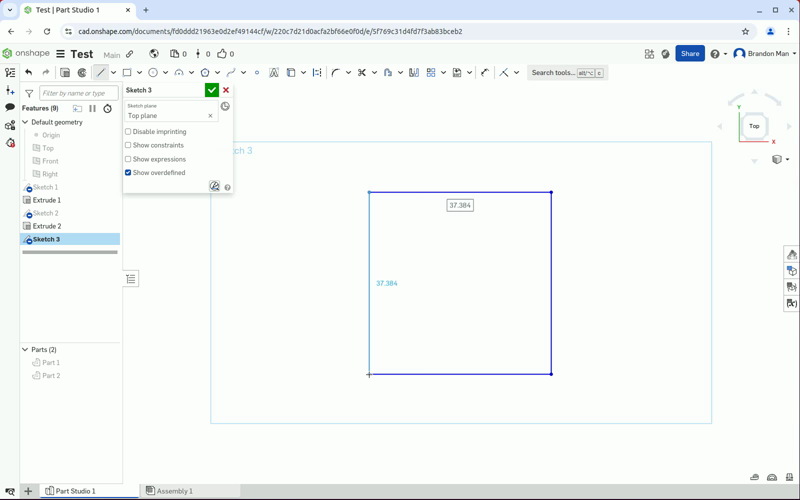
key(esc)
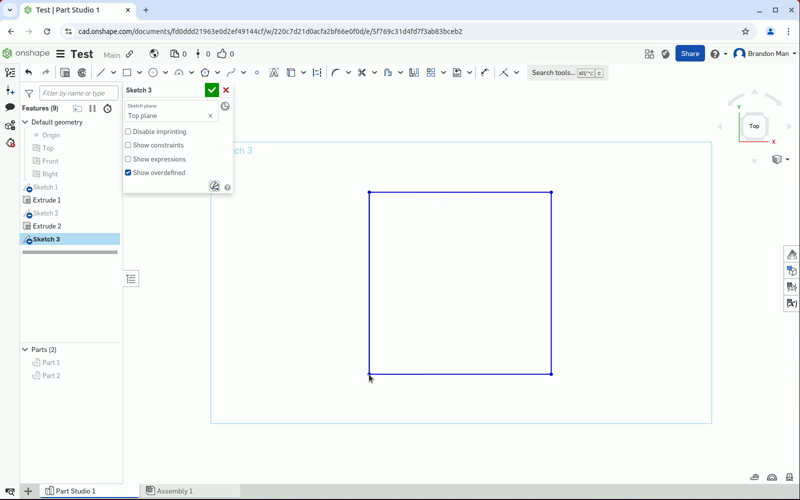
mouse_move(455, 292)
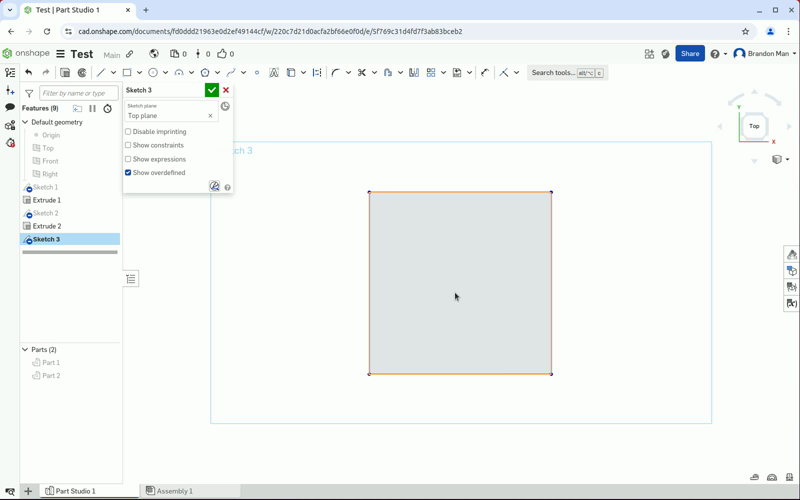
click(455, 292)
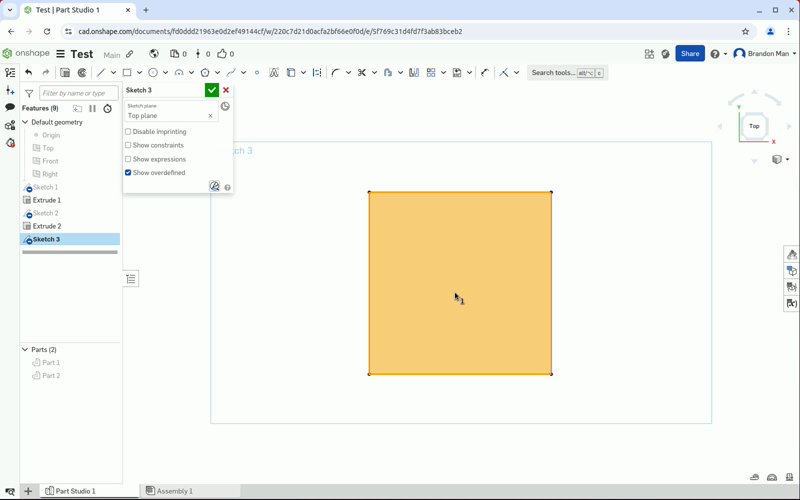
mouse_move(73, 352)
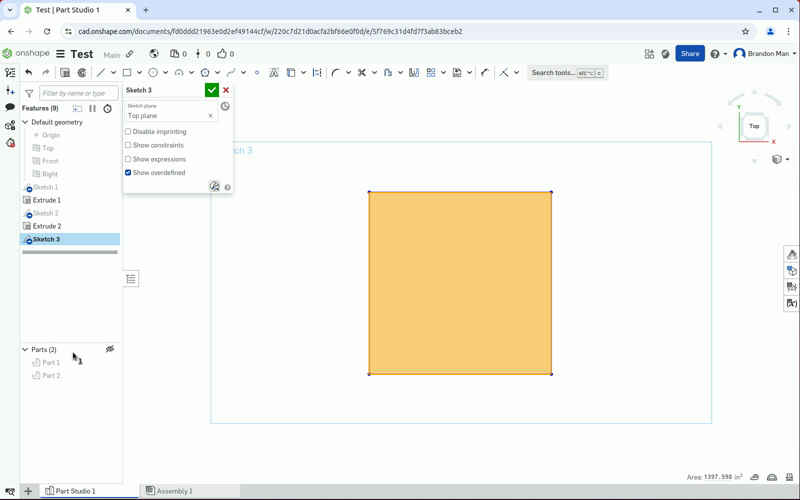
key(shift+y)
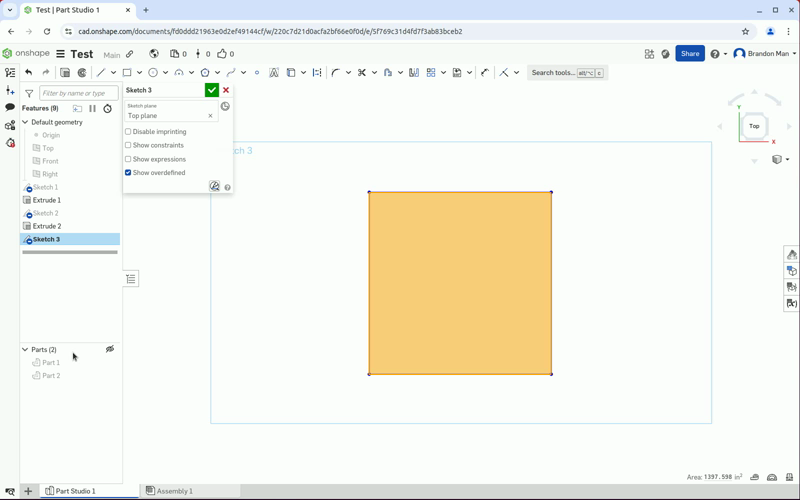
key(shift+e)
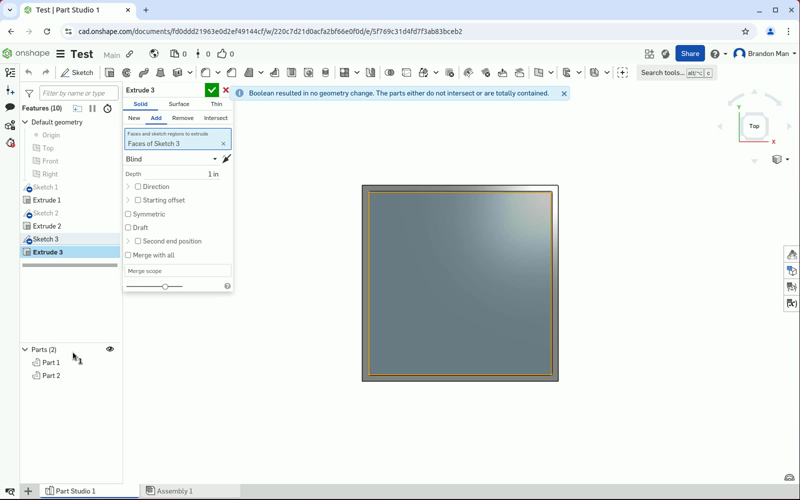
mouse_move(143, 106)
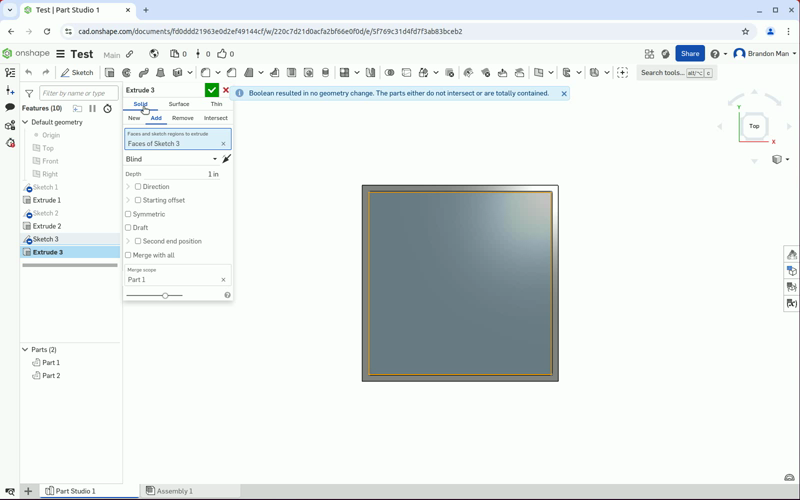
click(143, 106)
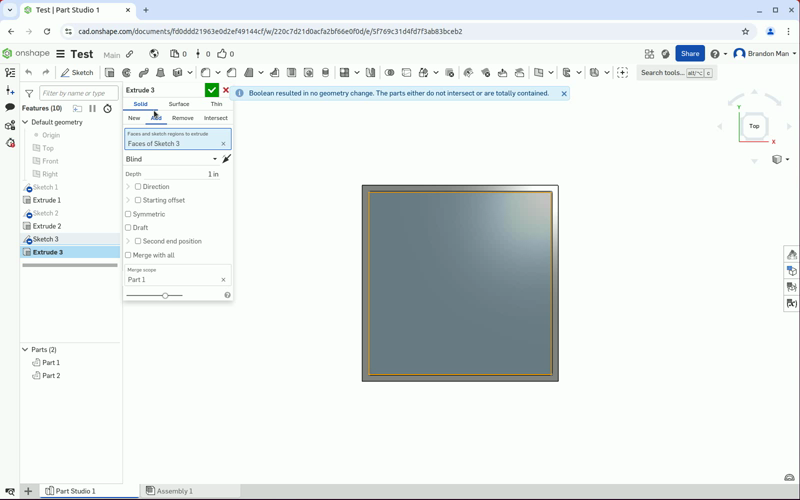
mouse_move(186, 120)
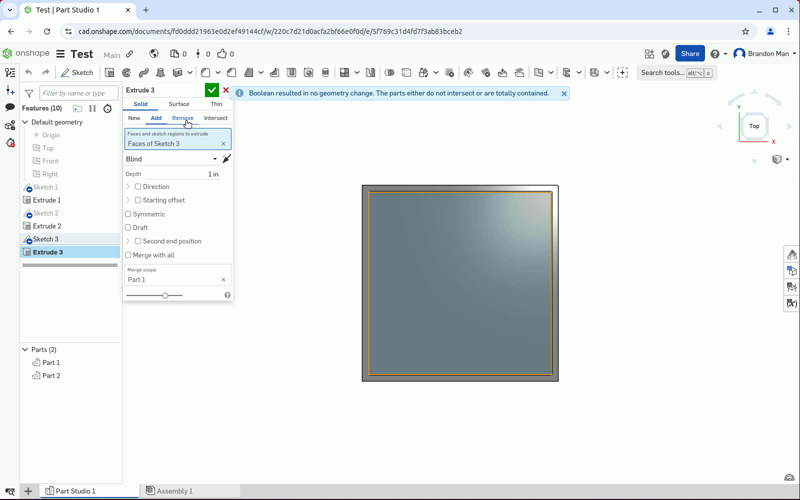
click(186, 120)
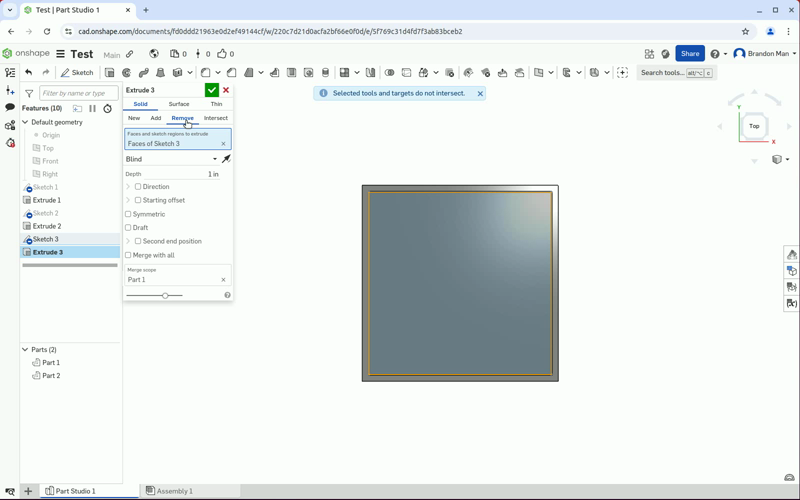
key(tab, 4)
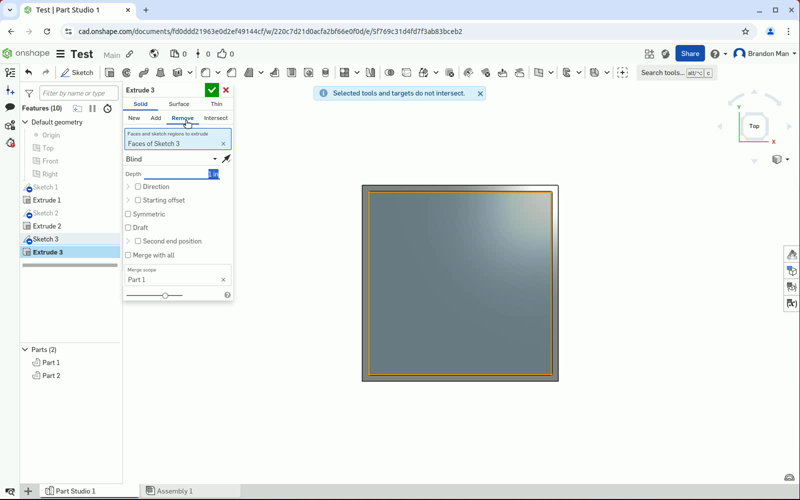
text(-20.22)
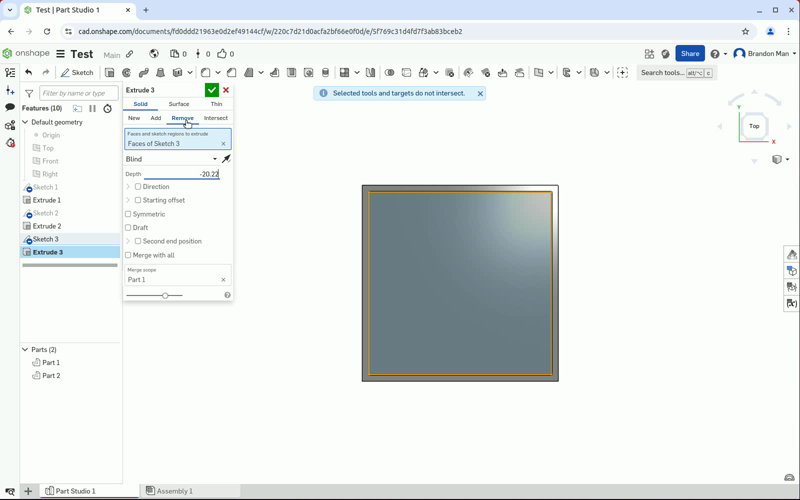
key(tab, 6)
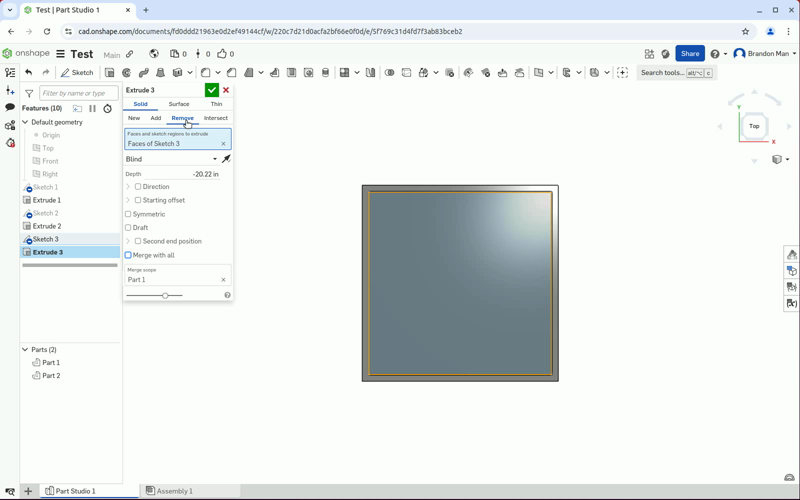
key(space)
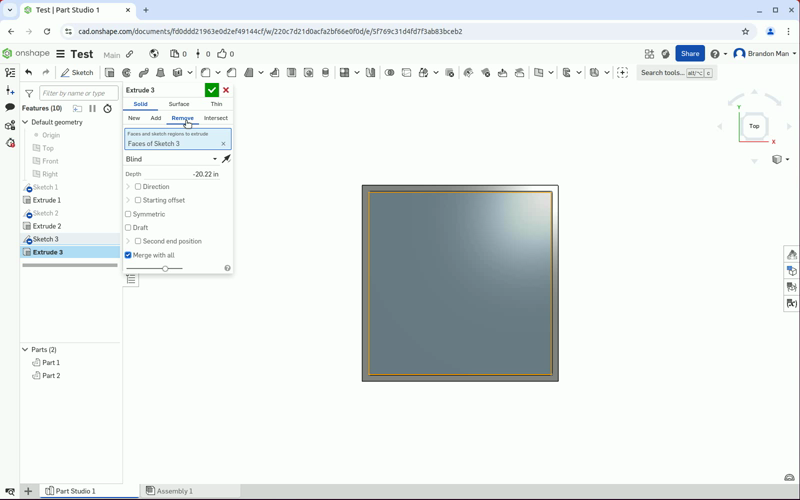
key(enter)
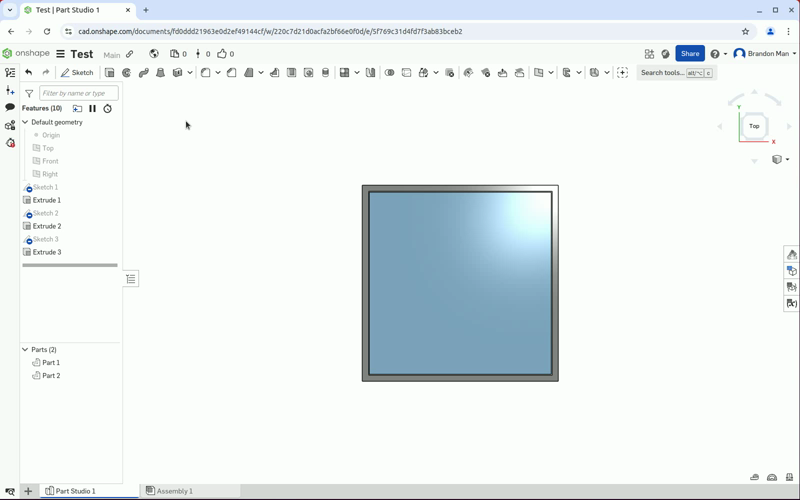
key(shift+h)
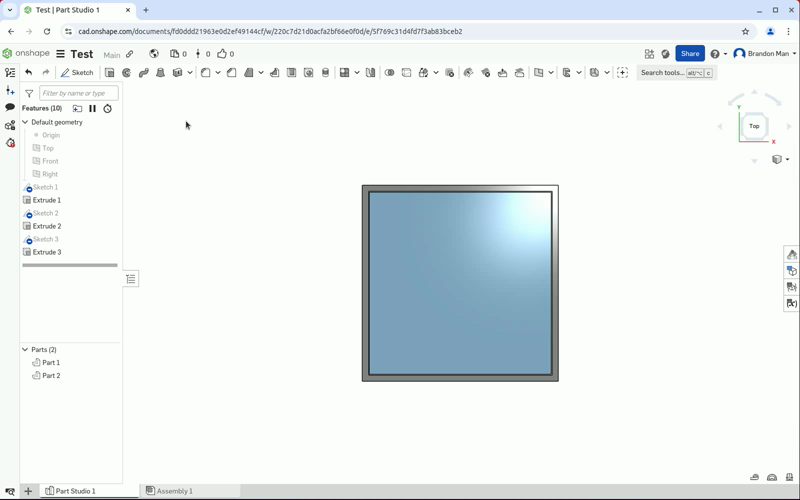
key(shift+h)
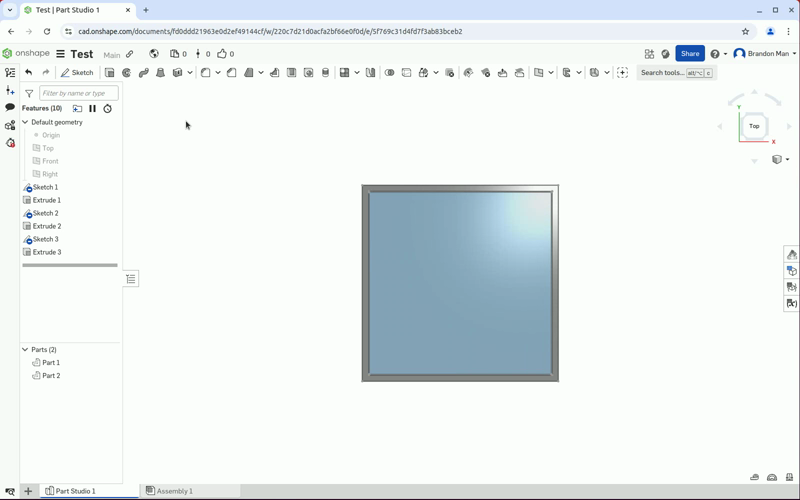
key(shift+7)
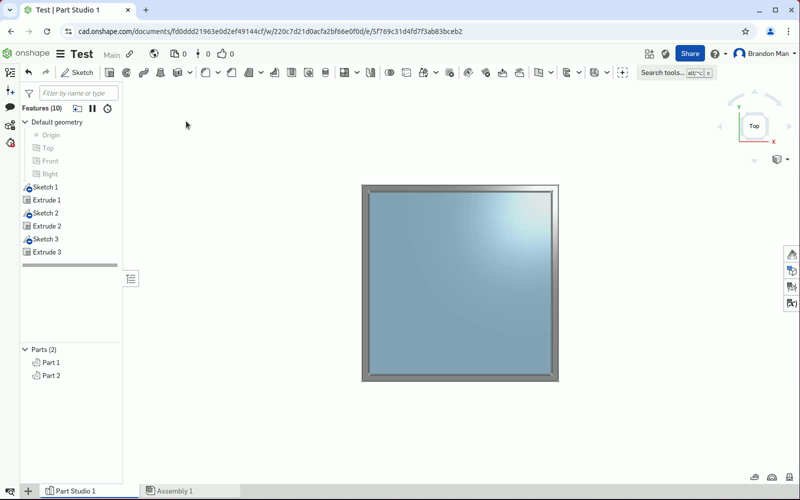
key(up, 3)
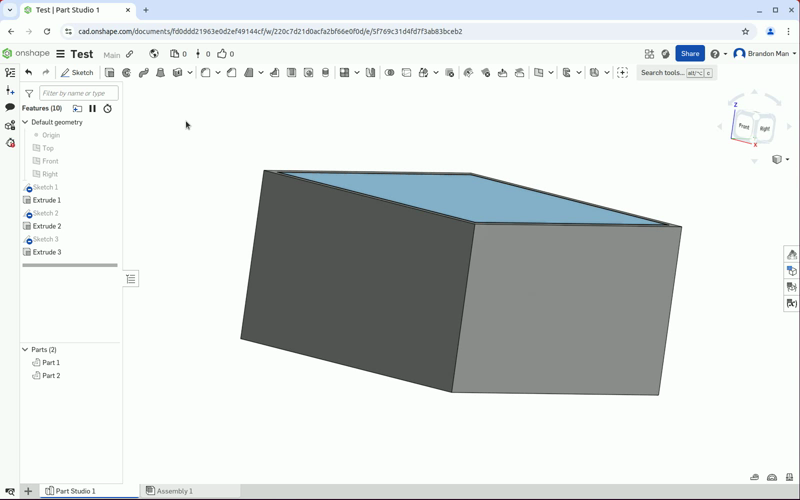
key(left, 3)
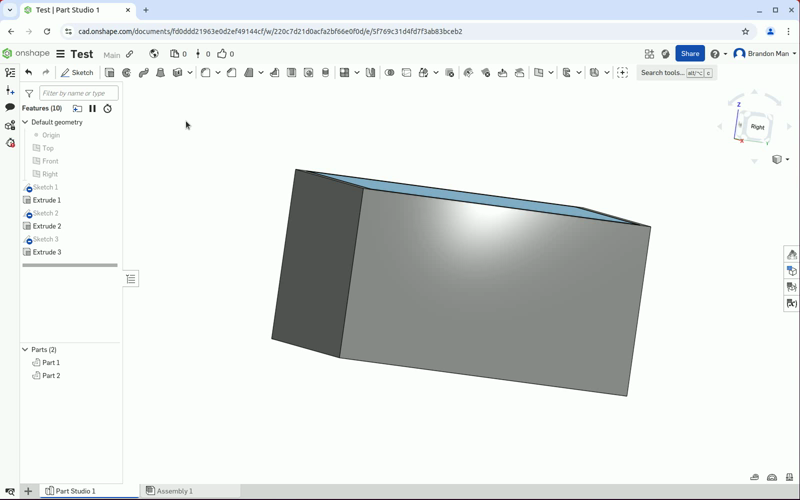
key(right, 3)
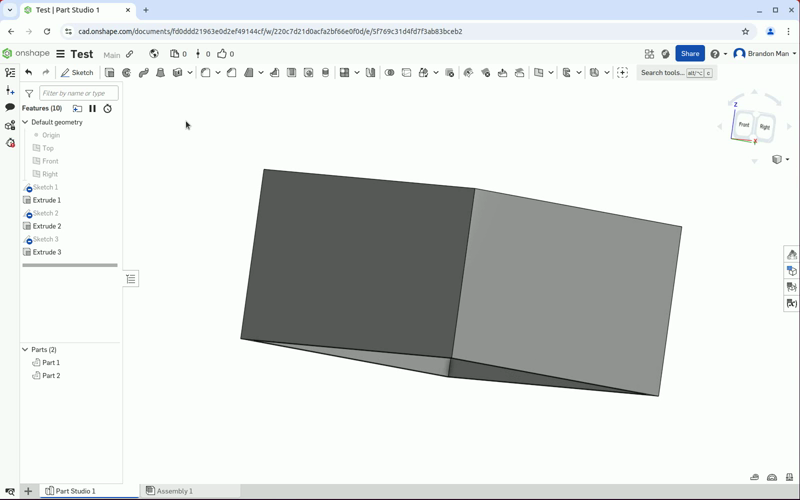
key(down, 3)
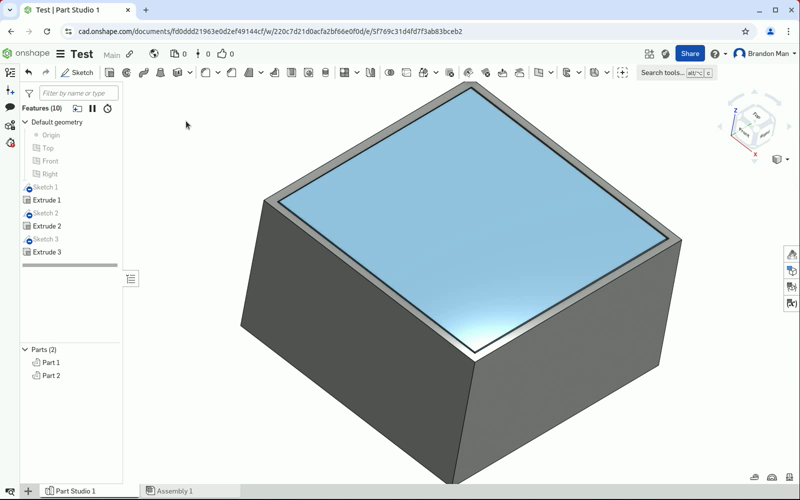
mouse_move(73, 189)
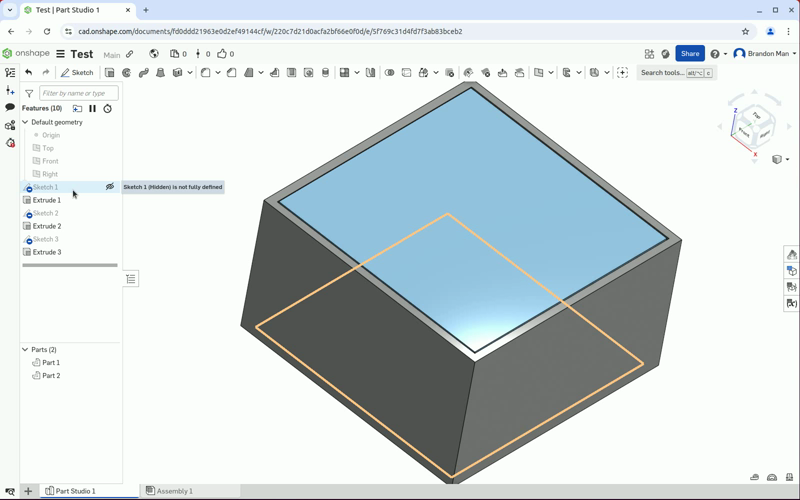
click(73, 189)